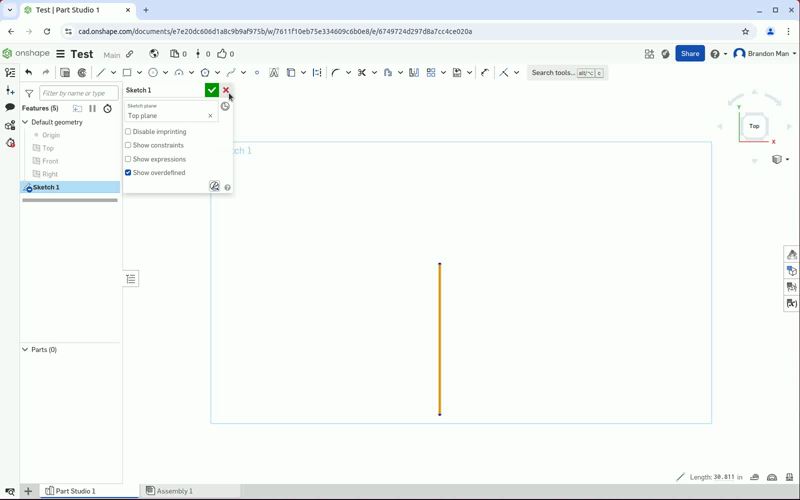
key(shift+h)
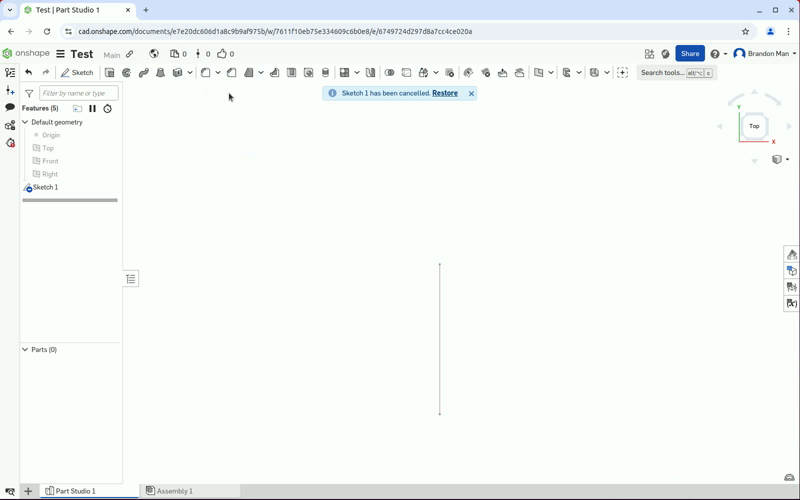
key(shift+s)
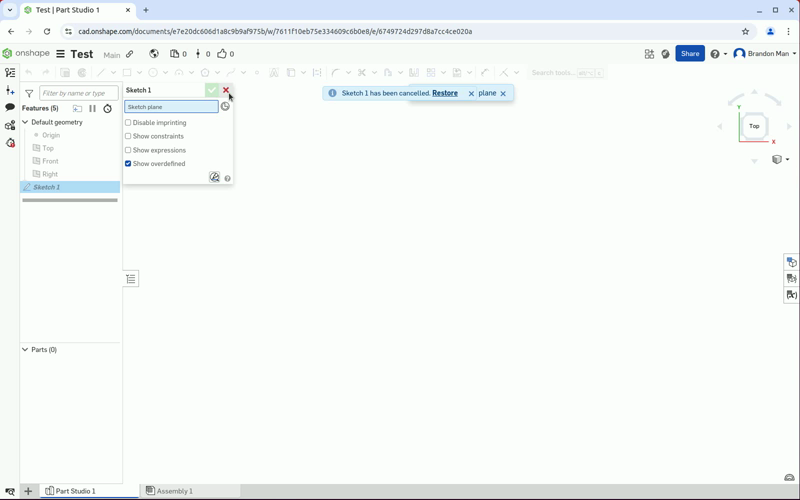
mouse_move(73, 150)
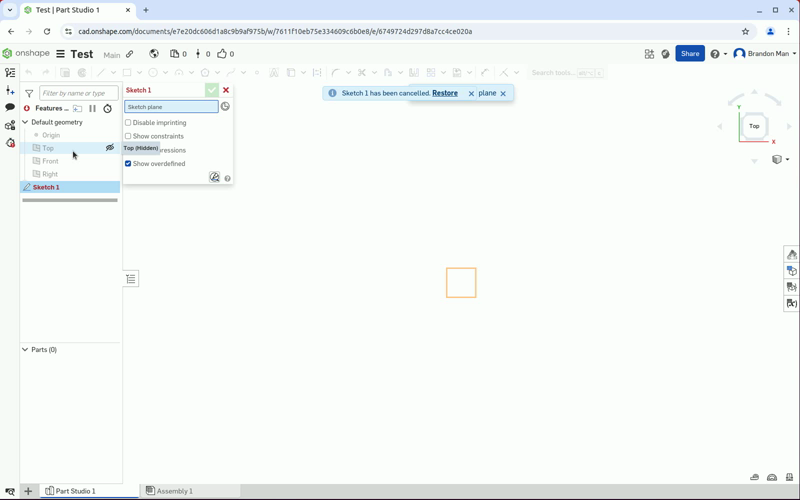
click(73, 150)
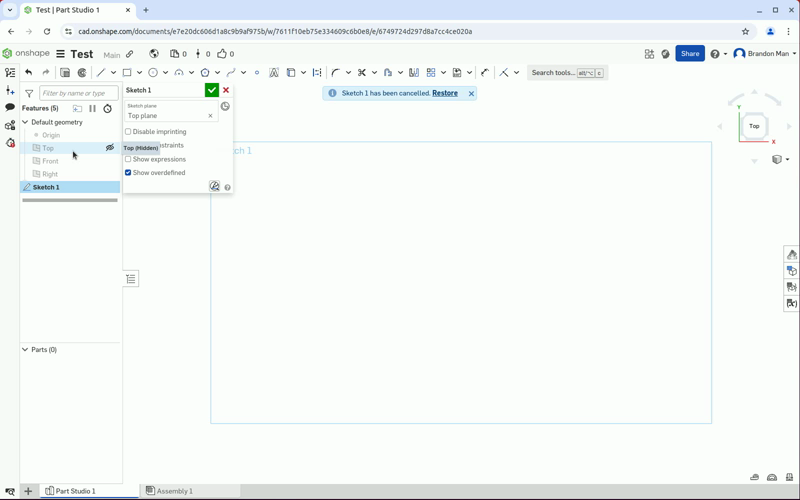
mouse_move(73, 352)
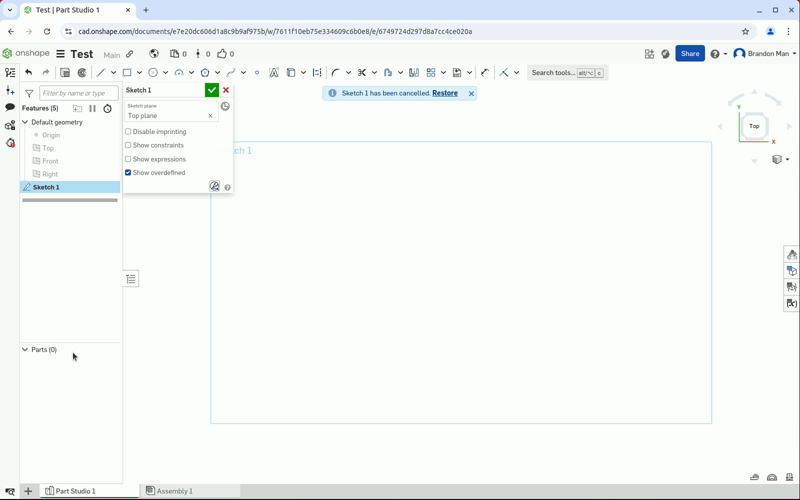
key(y)
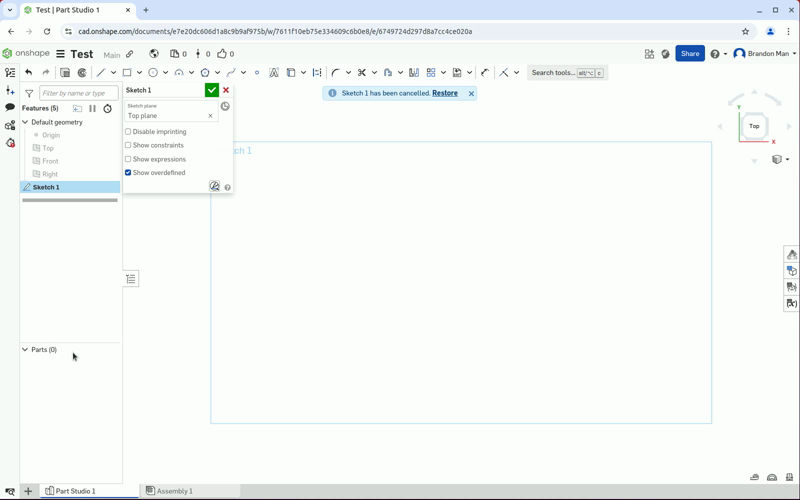
key(l)
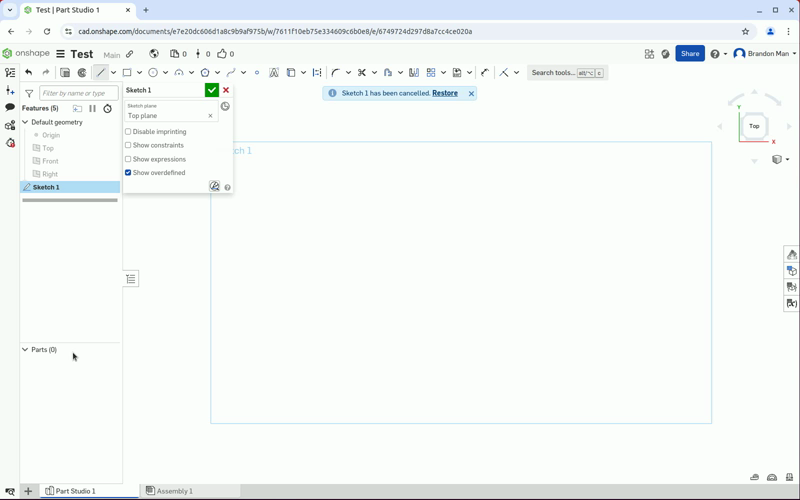
key_down(shift)
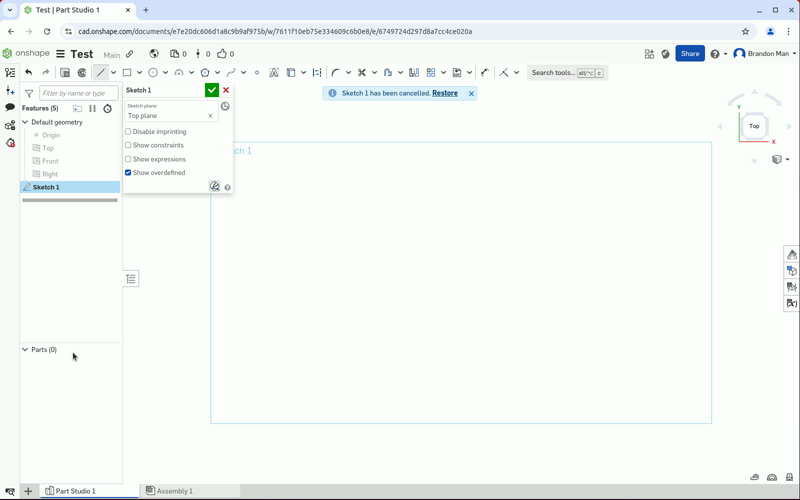
mouse_move(406, 366)
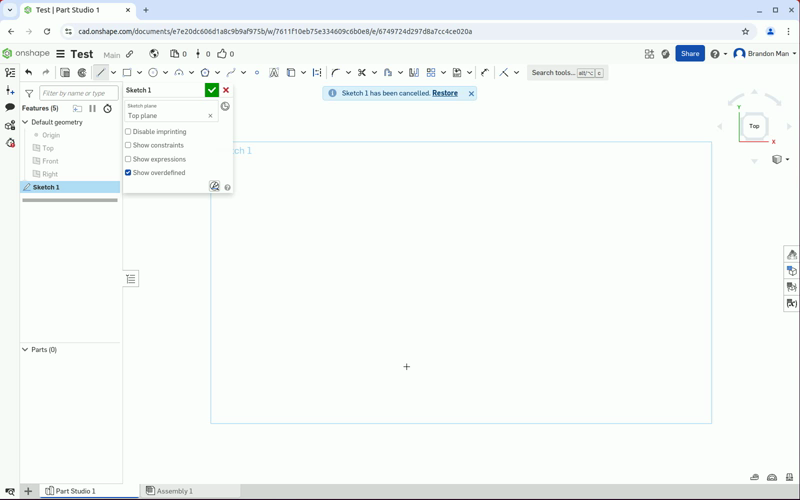
click(406, 366)
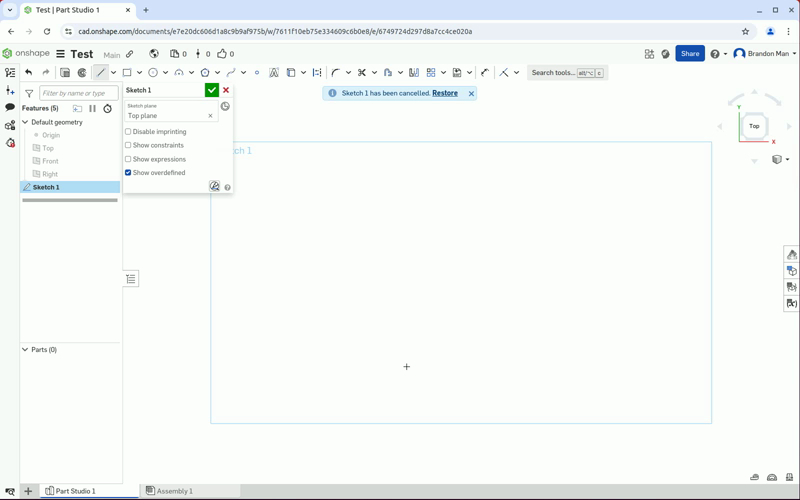
key_up(shift)
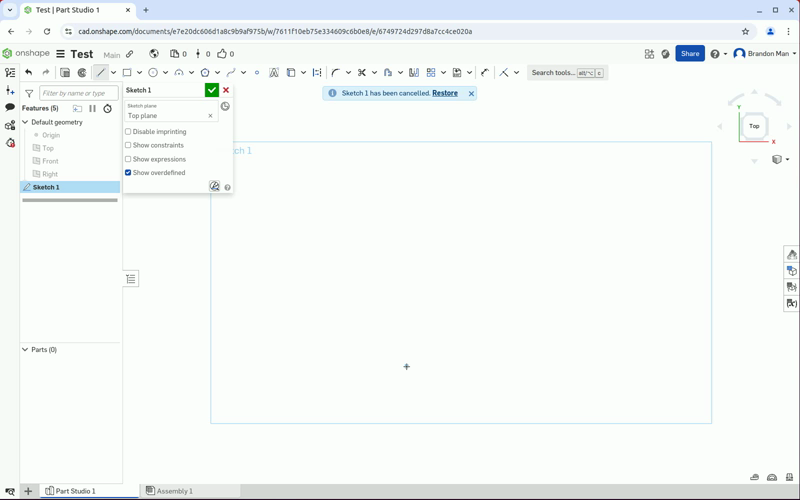
key_down(shift)
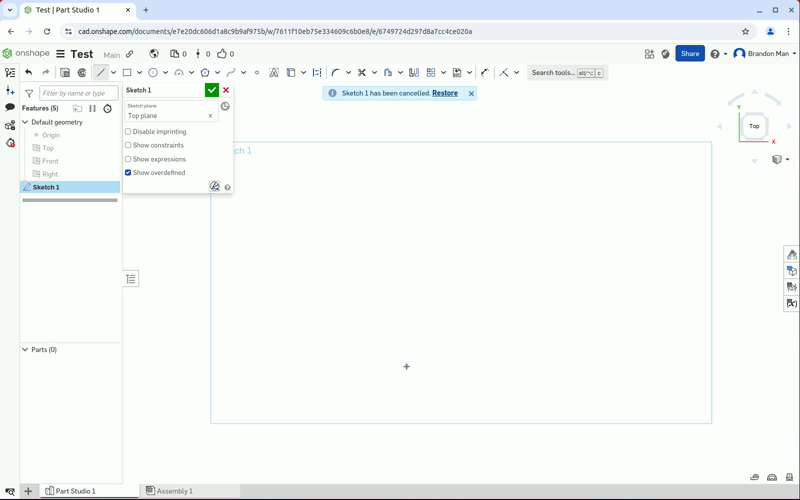
mouse_move(503, 366)
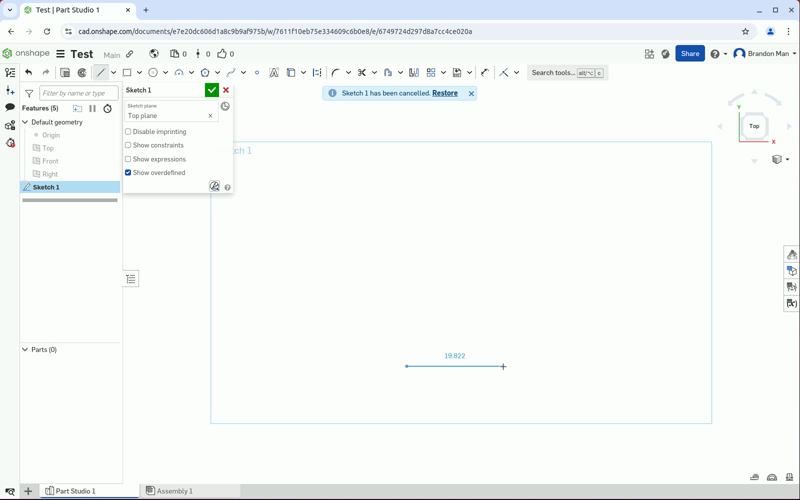
click(503, 366)
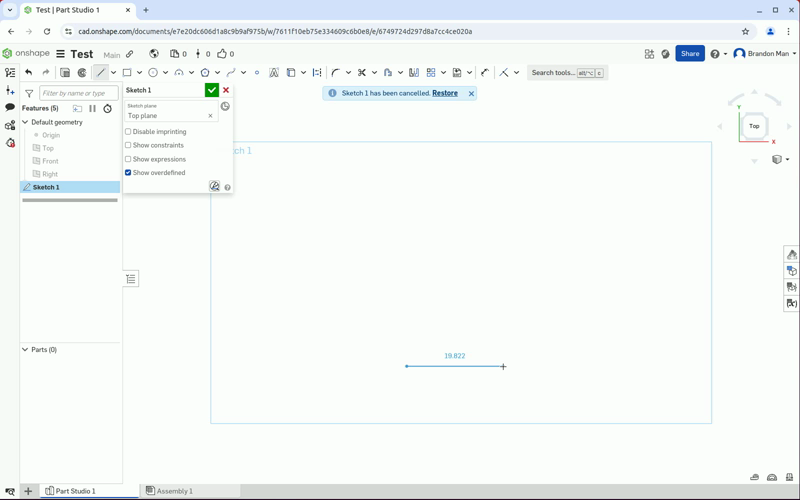
key_up(shift)
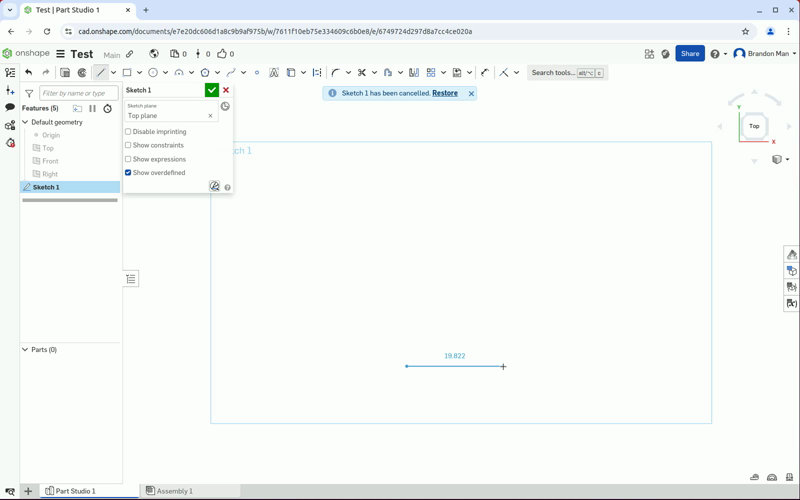
key_down(shift)
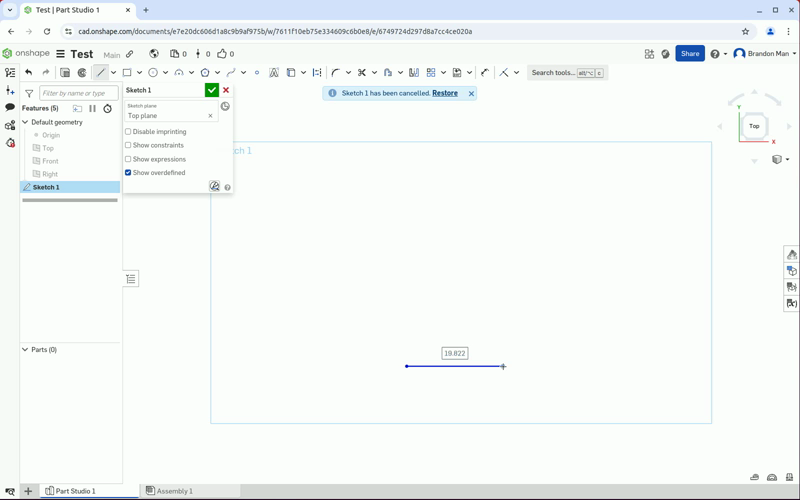
mouse_move(503, 219)
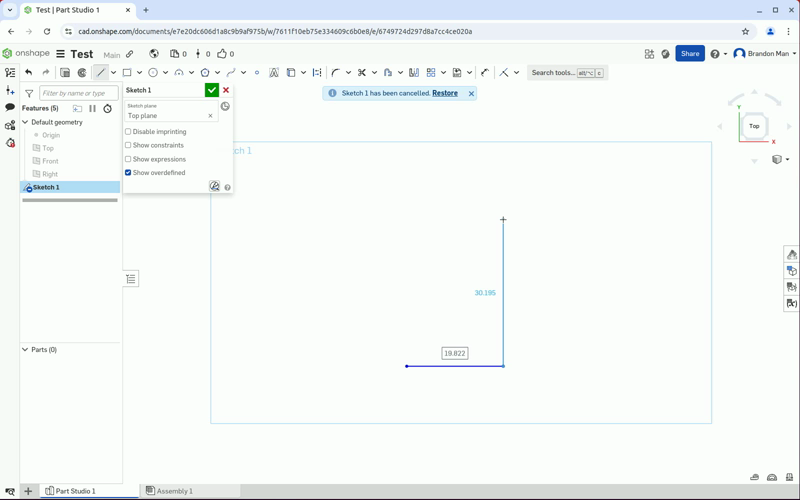
click(503, 219)
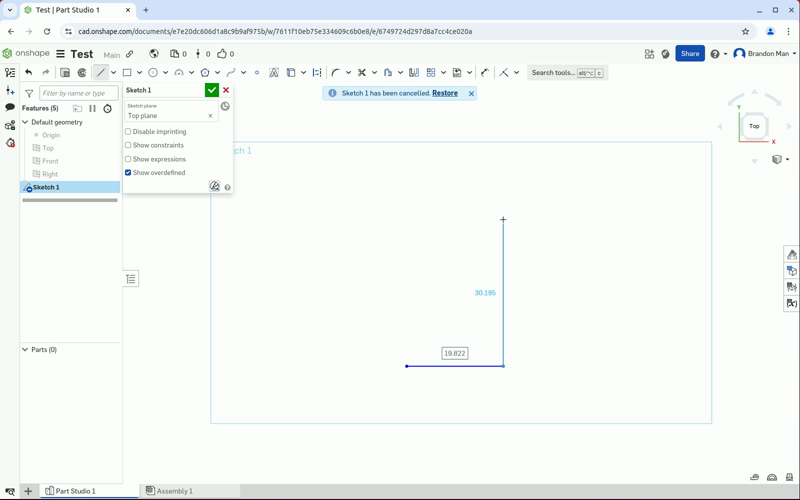
key_up(shift)
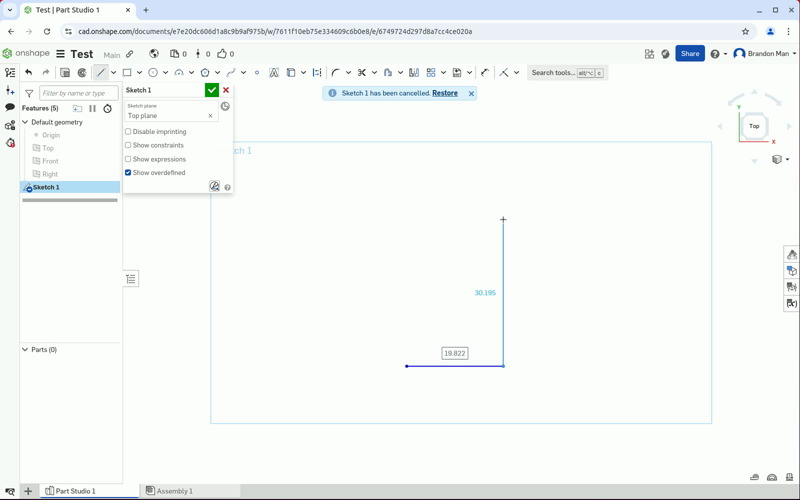
key_down(shift)
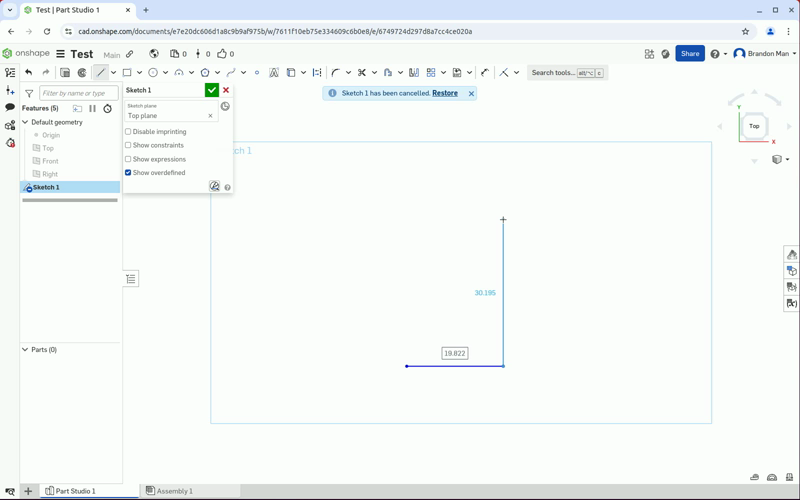
mouse_move(533, 219)
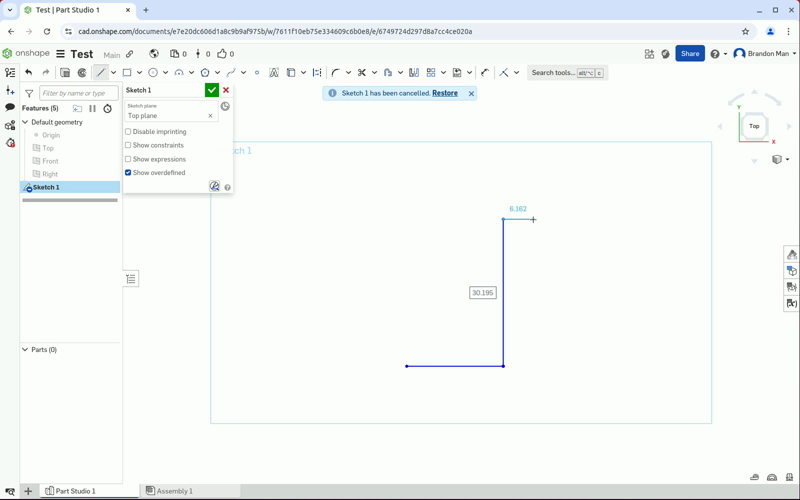
mouse_move(472, 219)
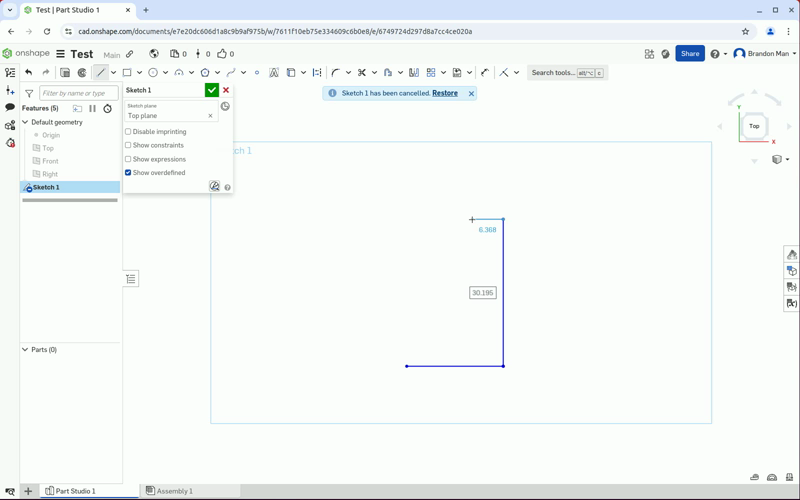
click(472, 219)
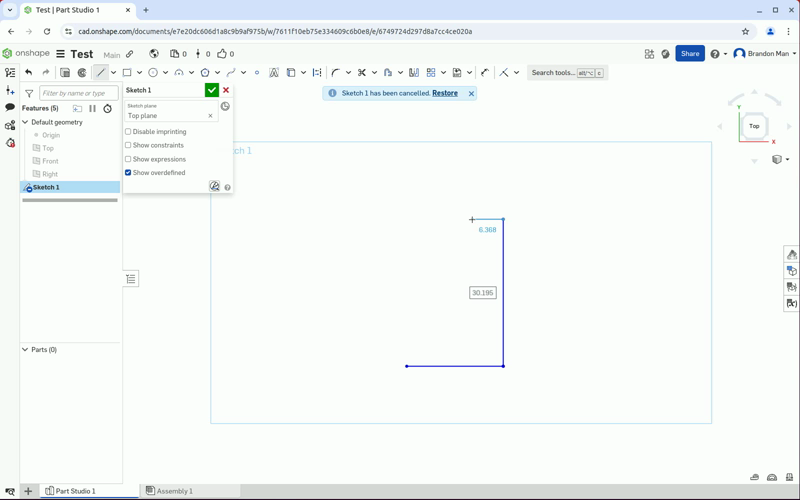
key_up(shift)
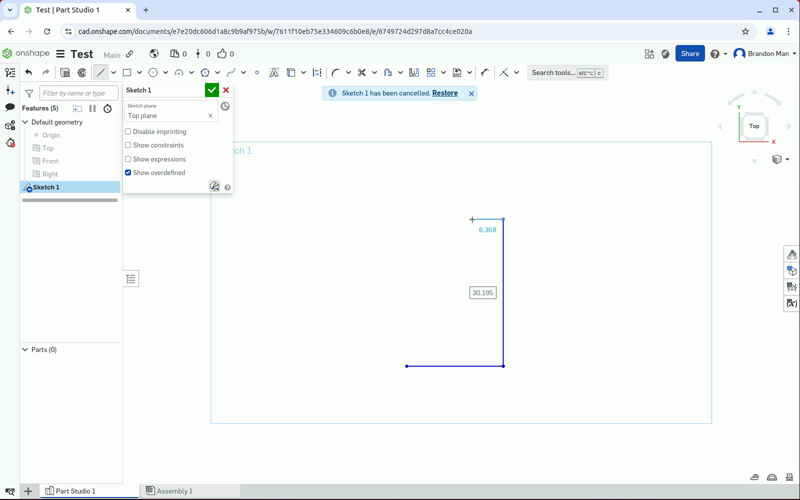
key(esc)
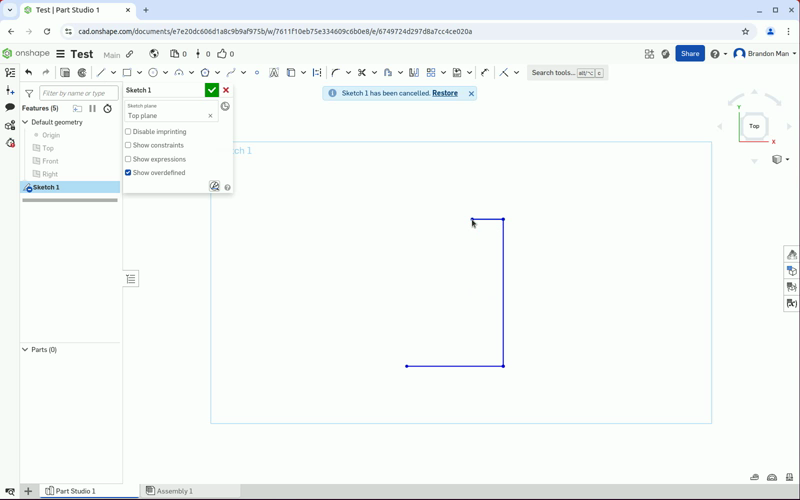
key(a)
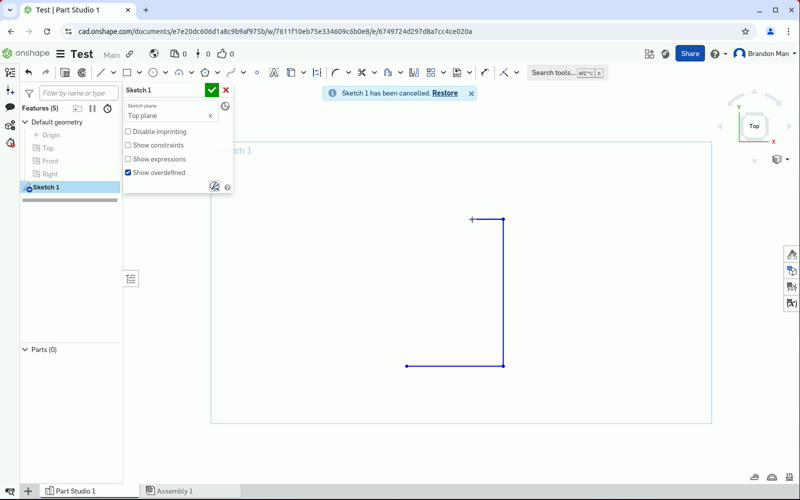
mouse_move(472, 219)
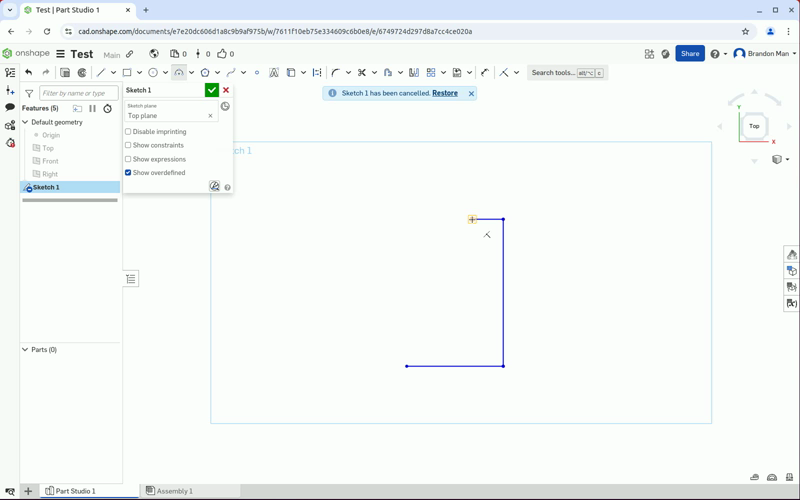
click(472, 219)
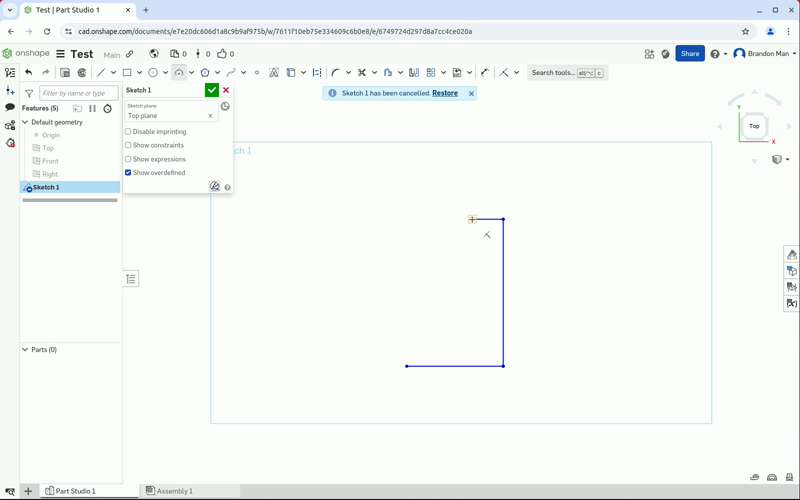
key_down(shift)
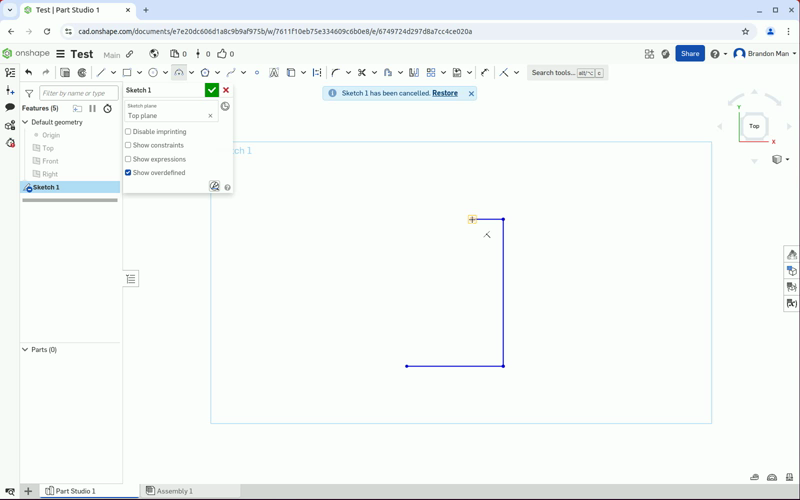
mouse_move(437, 219)
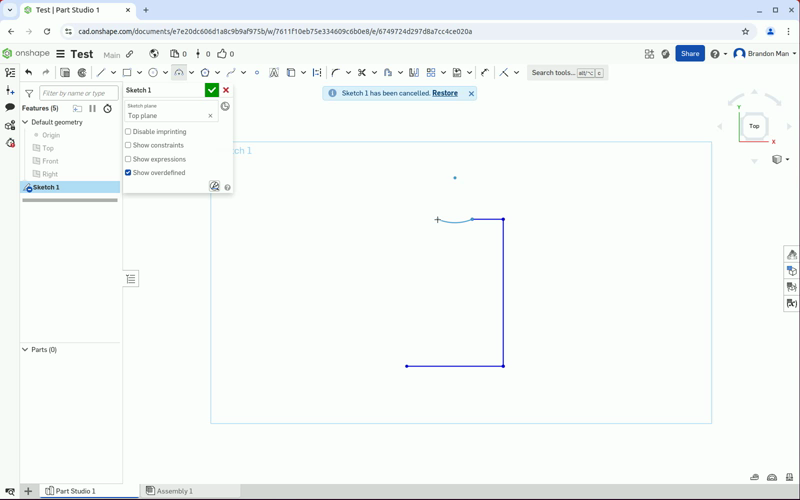
click(437, 219)
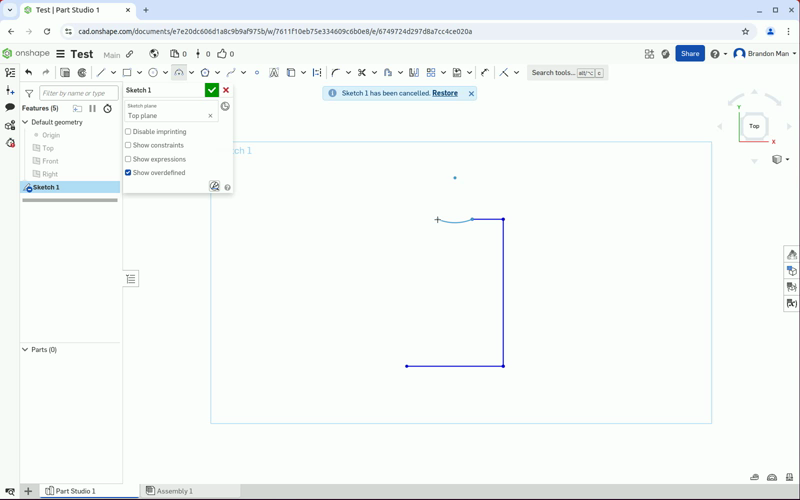
mouse_move(455, 236)
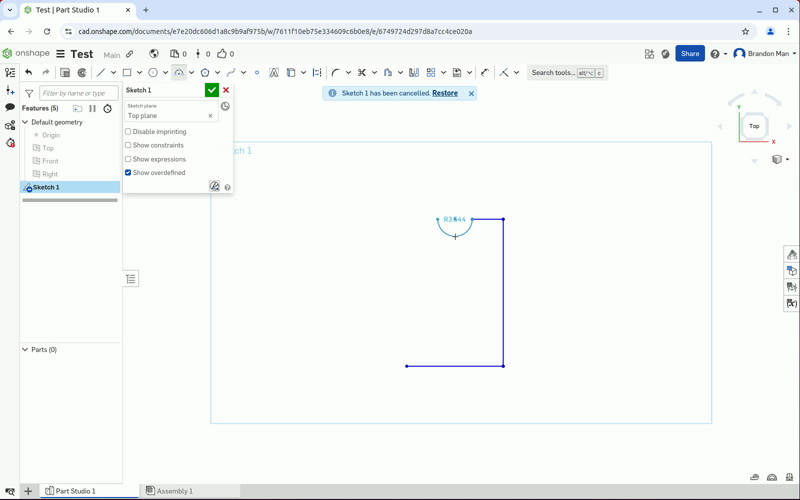
click(455, 236)
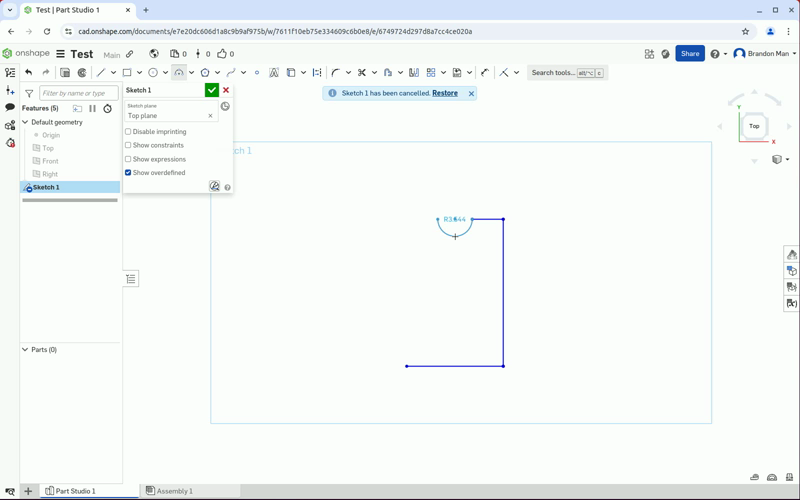
key_up(shift)
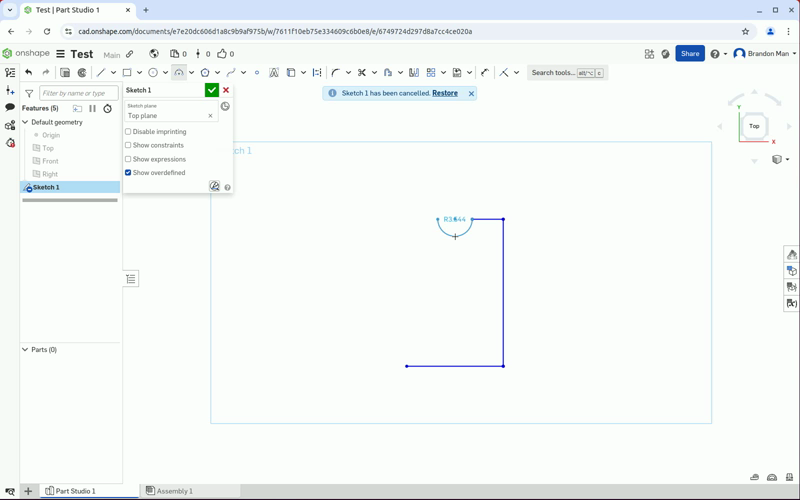
key(esc)
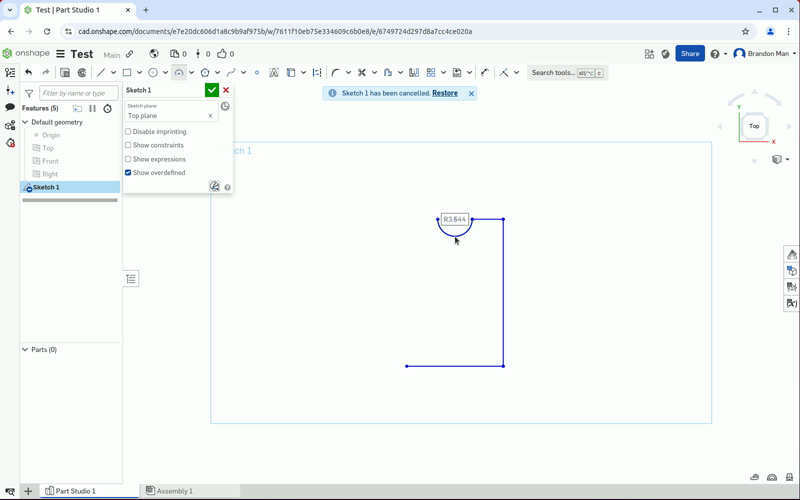
key(l)
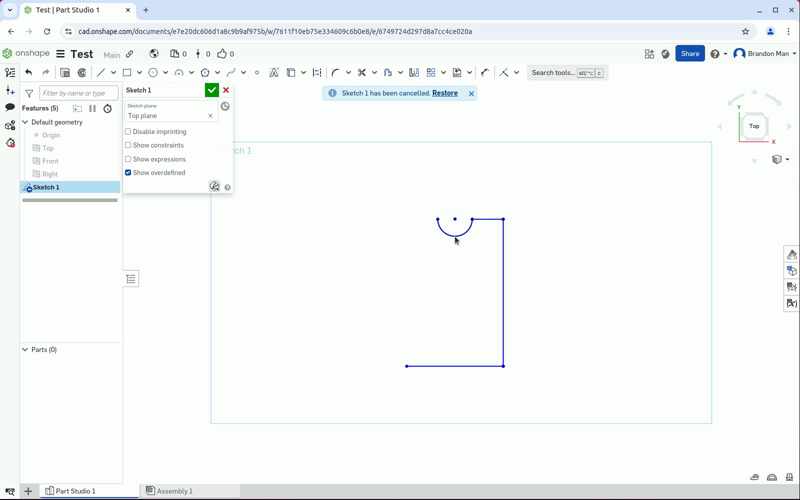
mouse_move(437, 219)
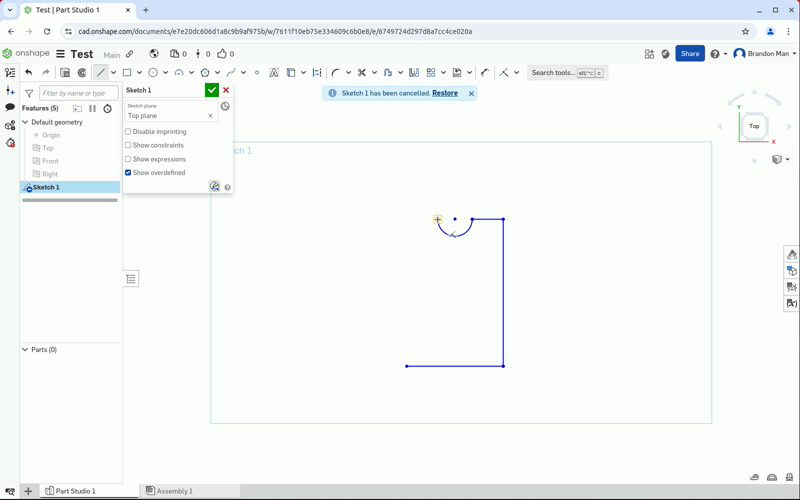
click(437, 219)
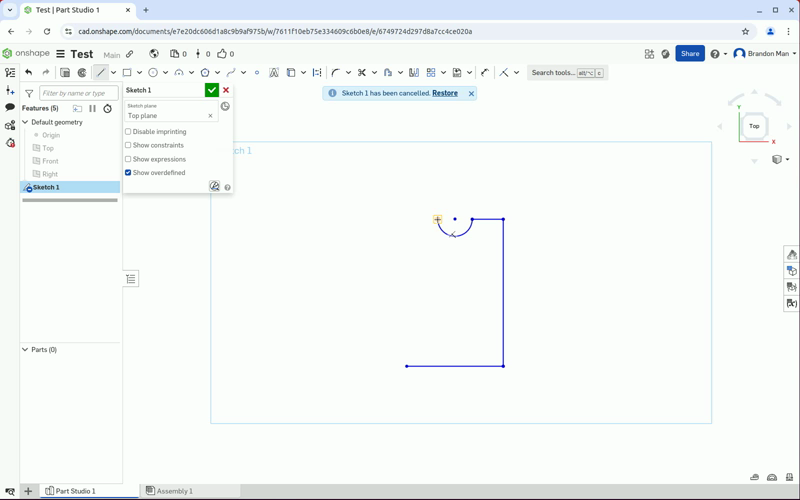
key_down(shift)
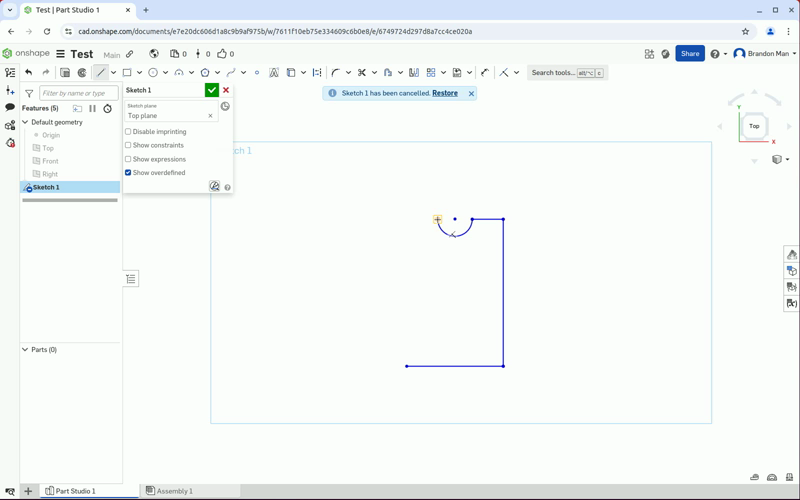
mouse_move(467, 219)
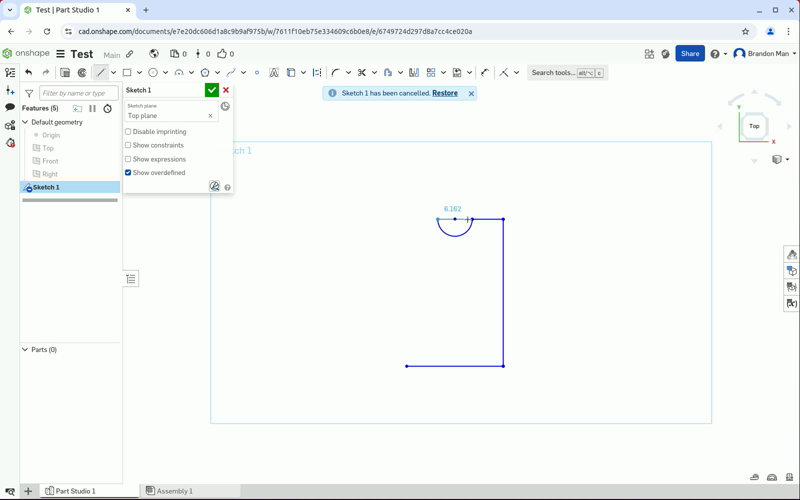
mouse_move(406, 219)
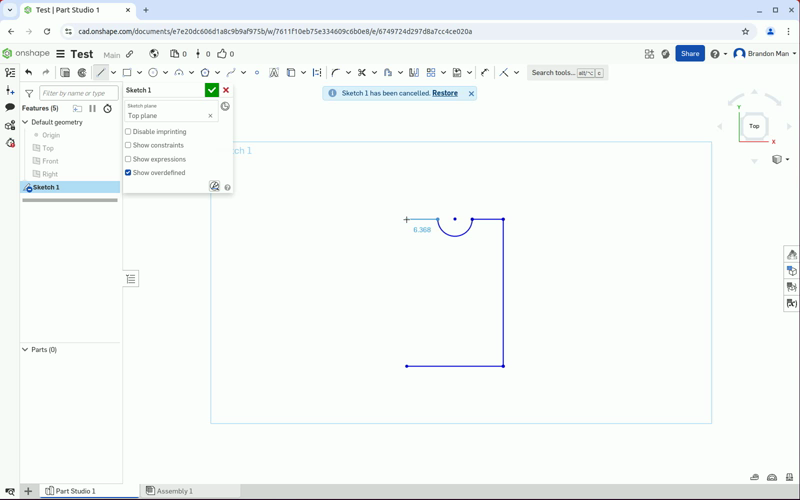
click(406, 219)
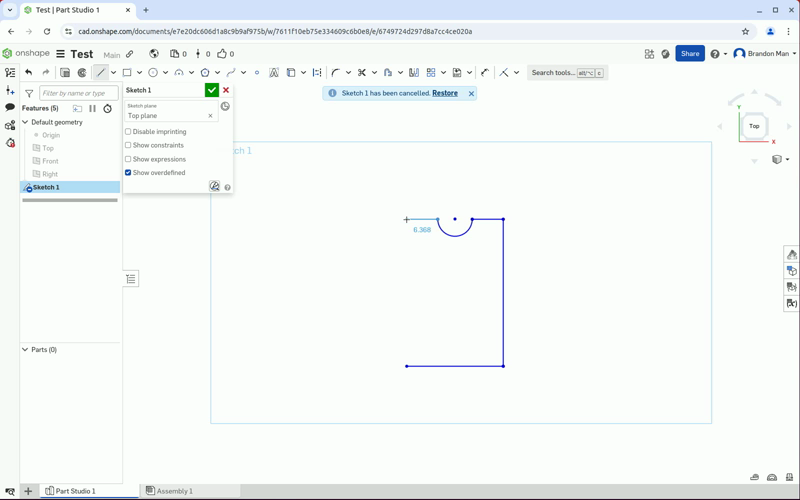
key_up(shift)
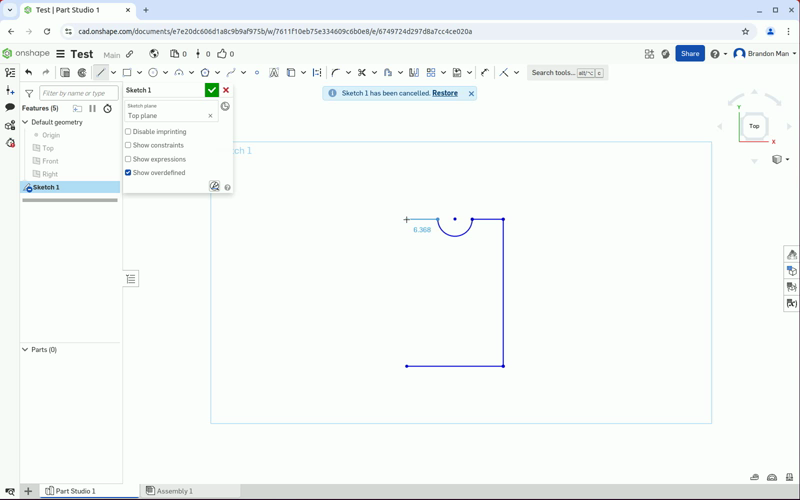
key_down(shift)
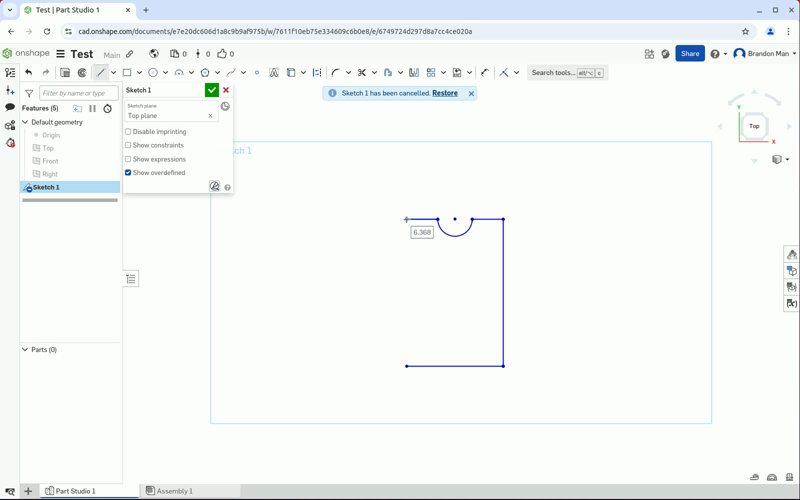
mouse_move(406, 366)
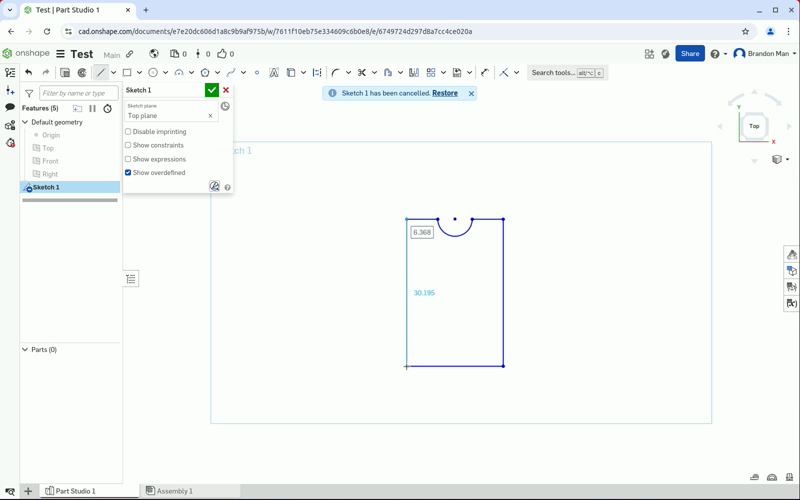
key_up(shift)
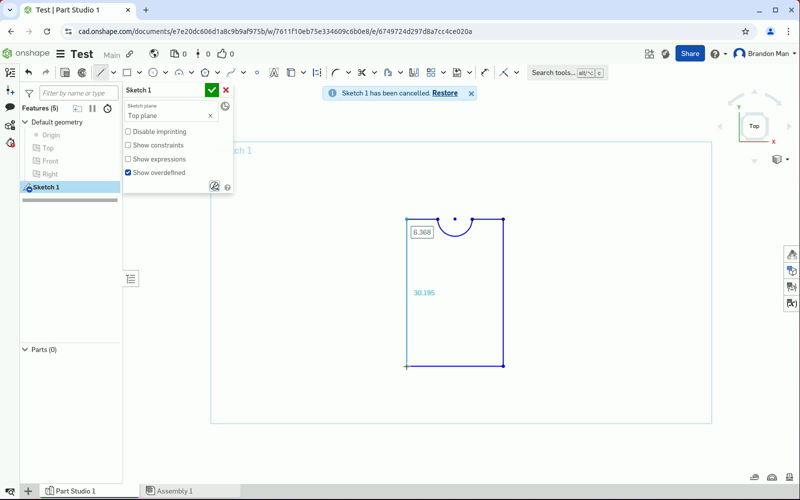
click(406, 366)
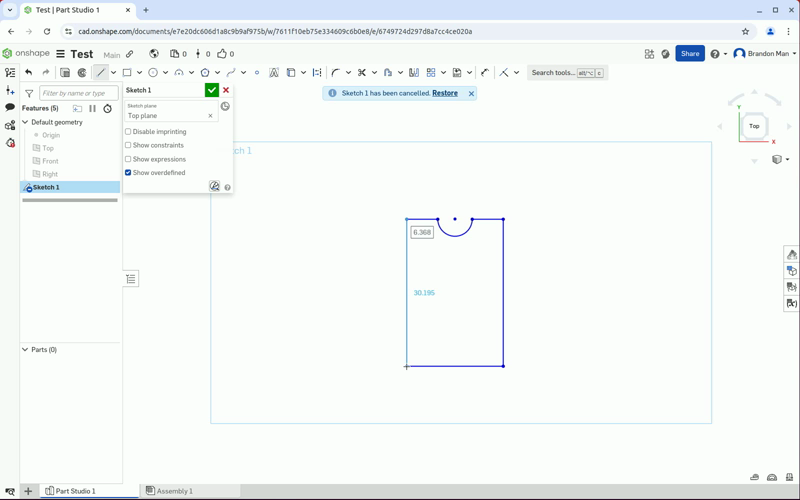
key(esc)
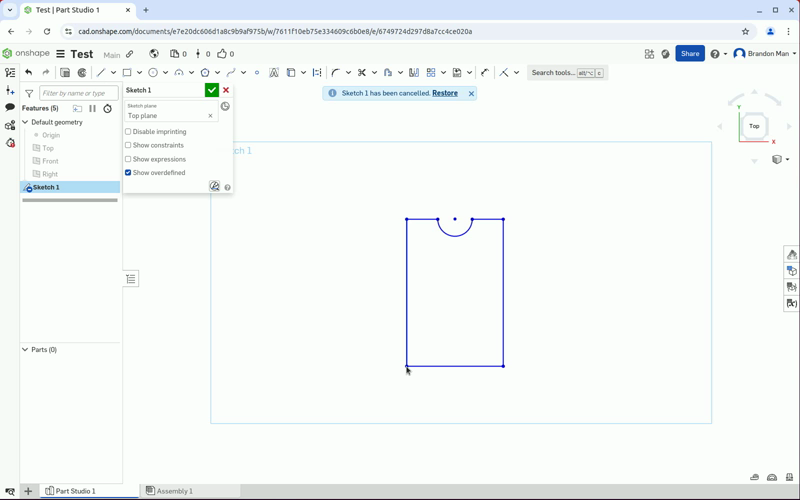
mouse_move(455, 285)
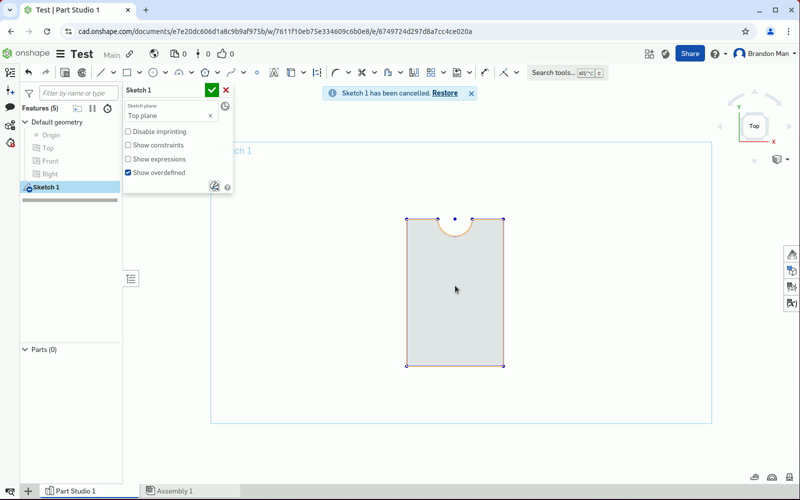
scroll(6)
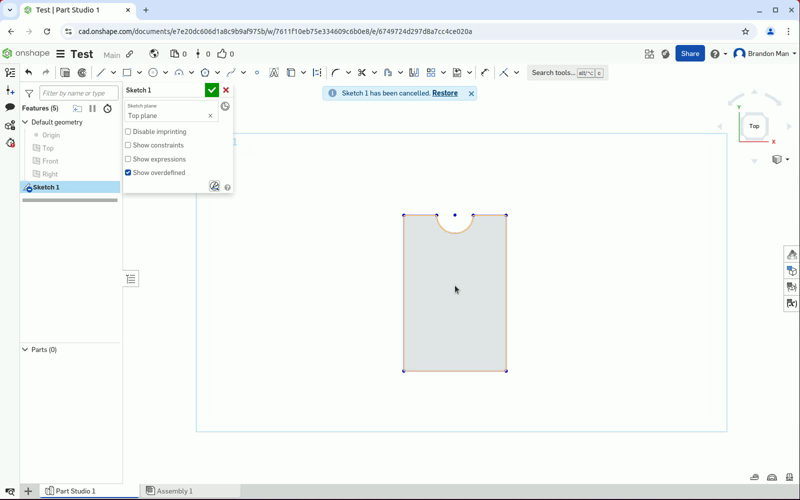
scroll(6)
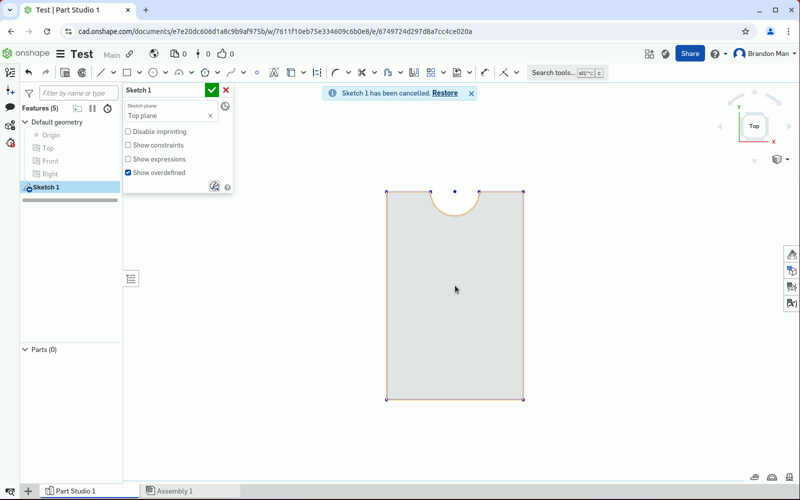
scroll(6)
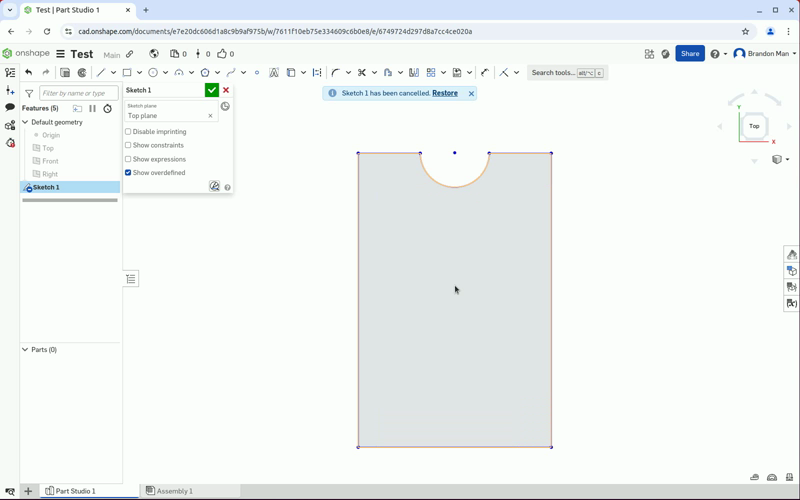
scroll(6)
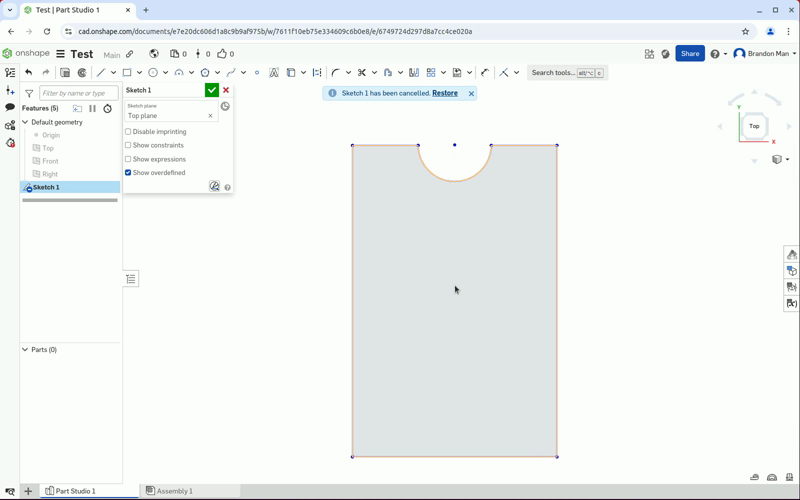
scroll(6)
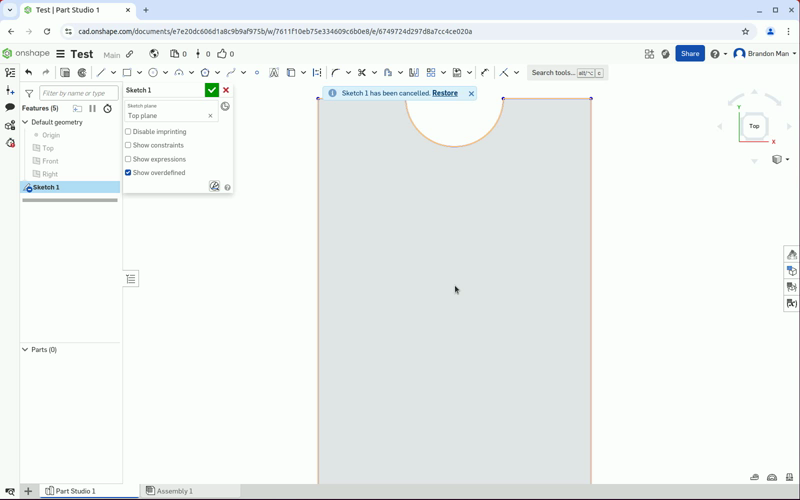
scroll(6)
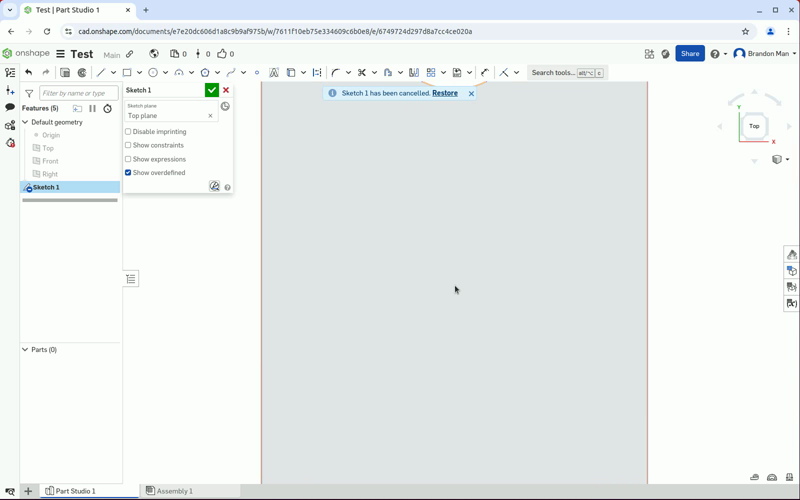
scroll(6)
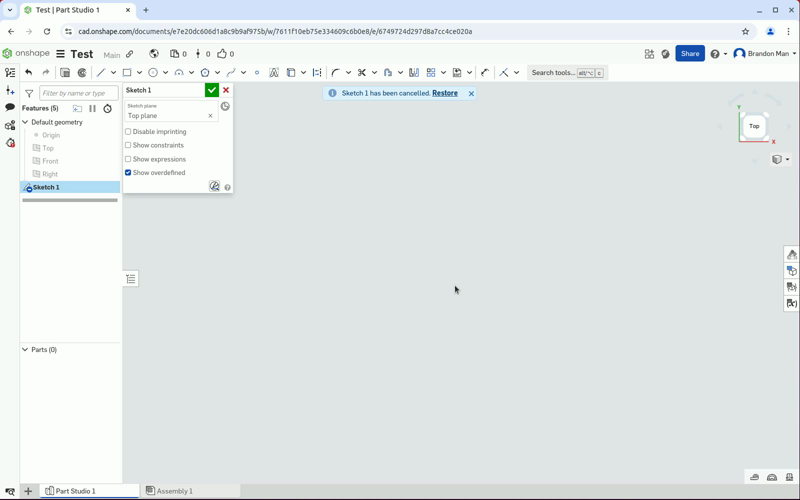
click(455, 285)
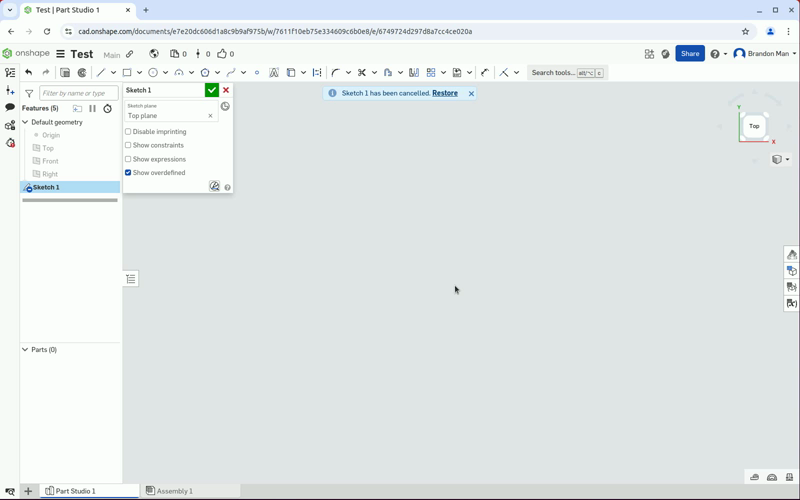
scroll(-6)
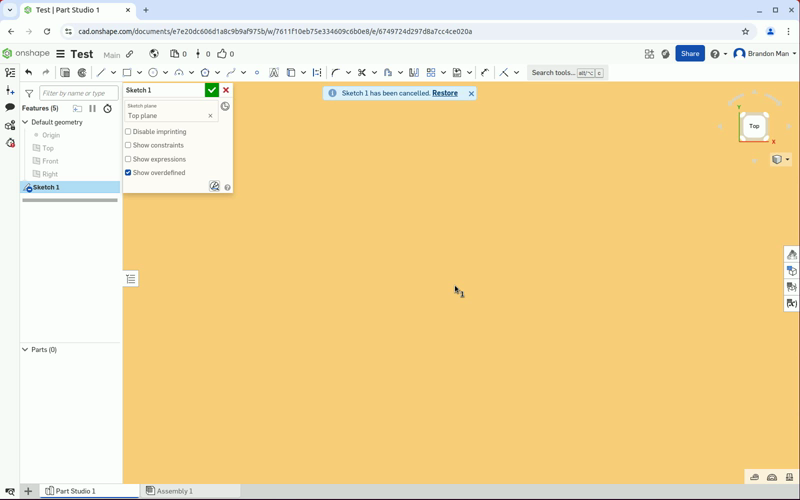
scroll(-6)
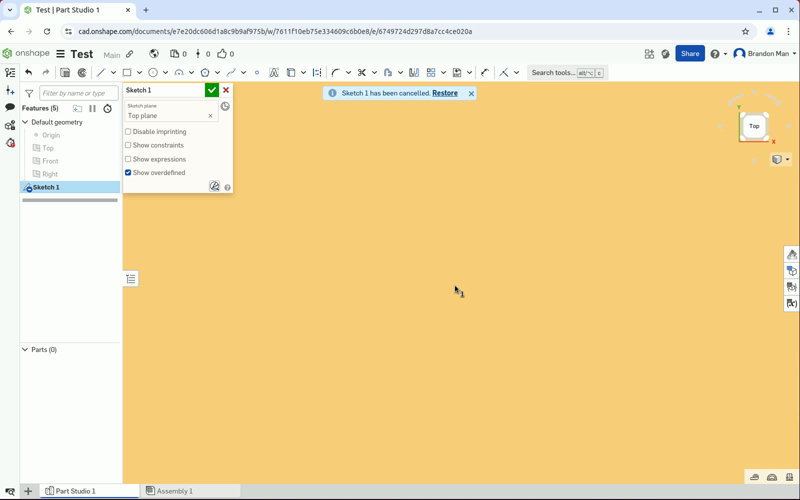
scroll(-6)
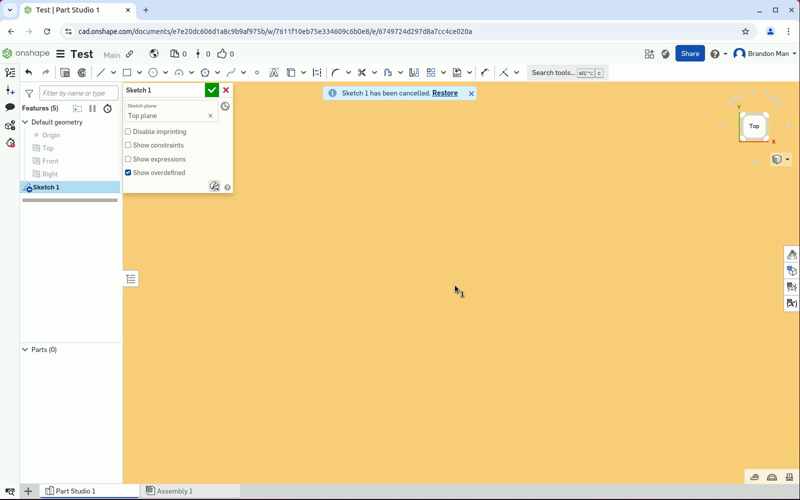
scroll(-6)
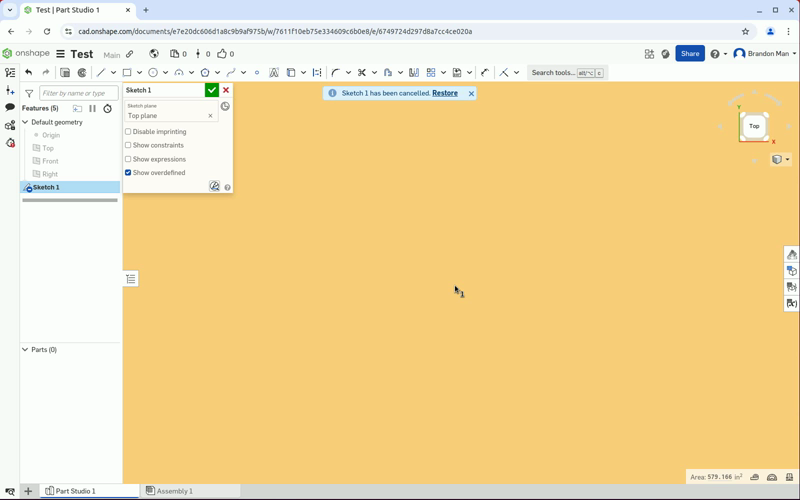
scroll(-6)
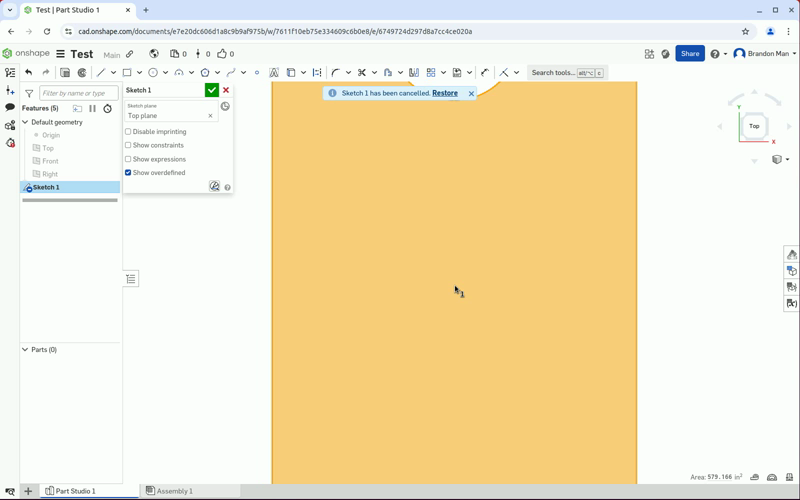
scroll(-6)
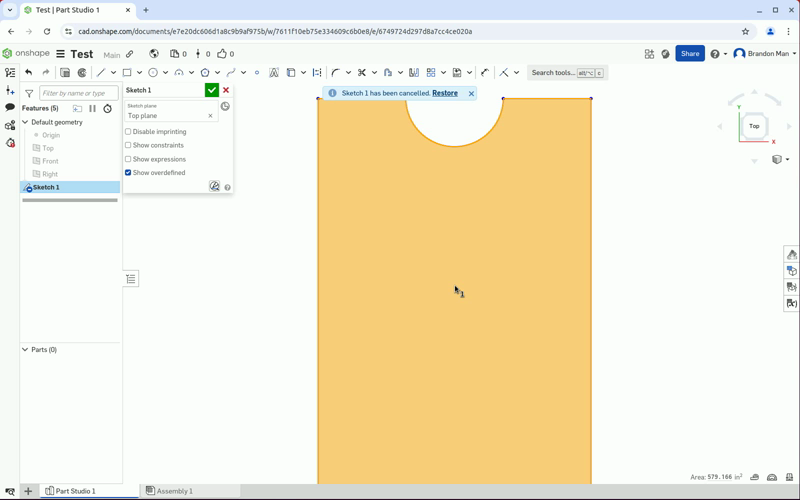
scroll(-6)
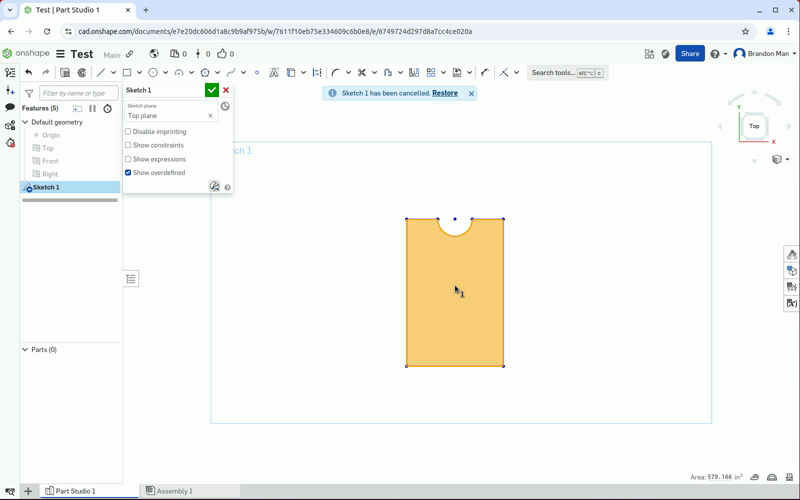
mouse_move(73, 352)
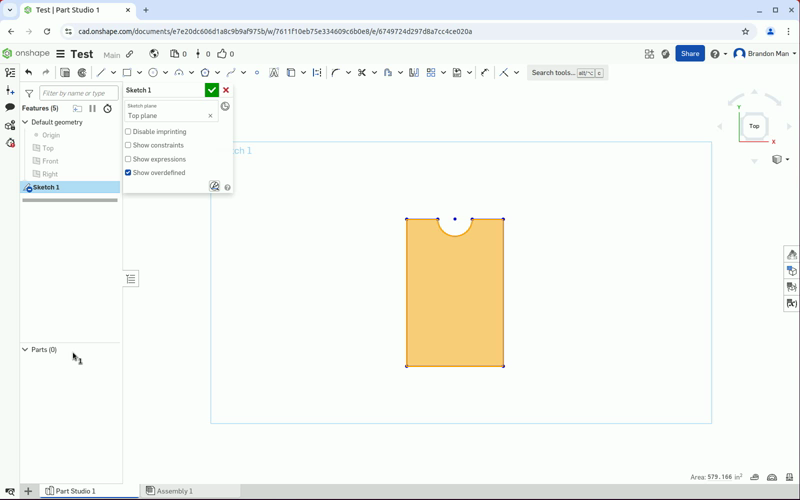
key(shift+y)
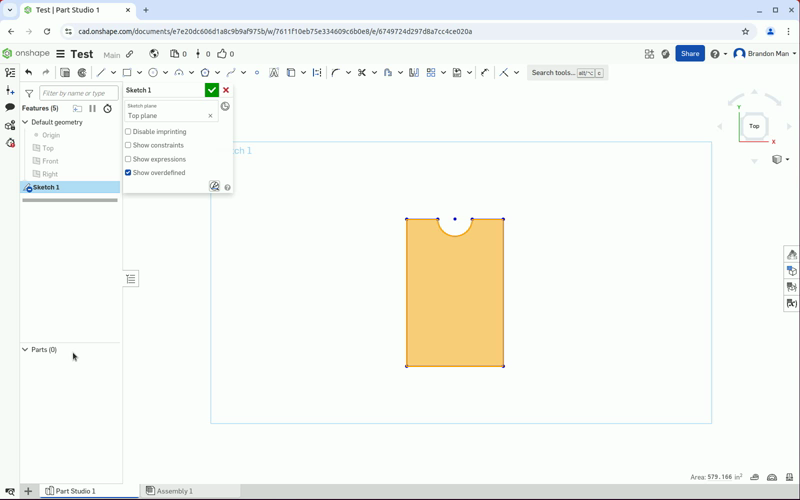
key(shift+e)
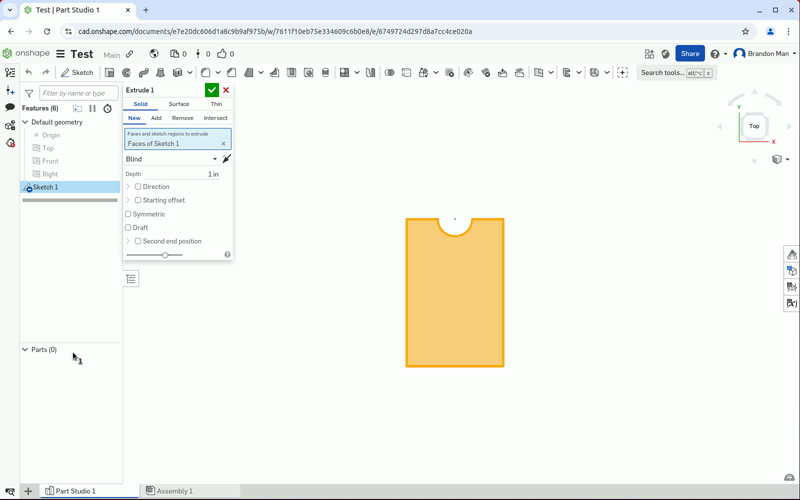
mouse_move(143, 106)
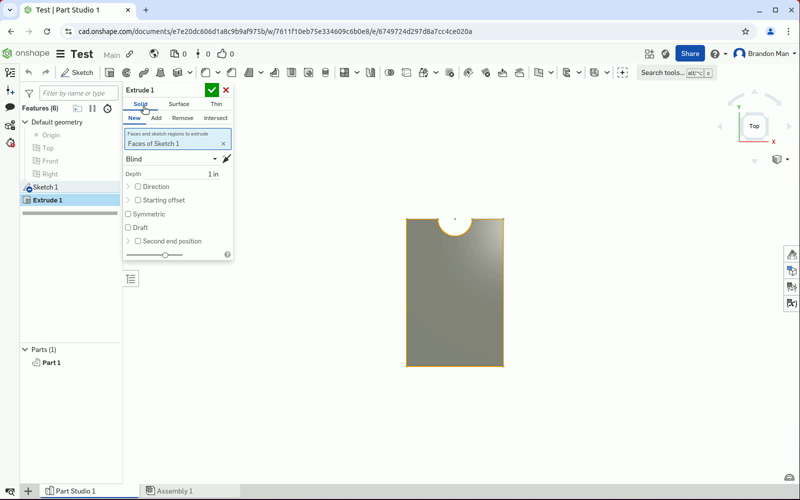
click(143, 106)
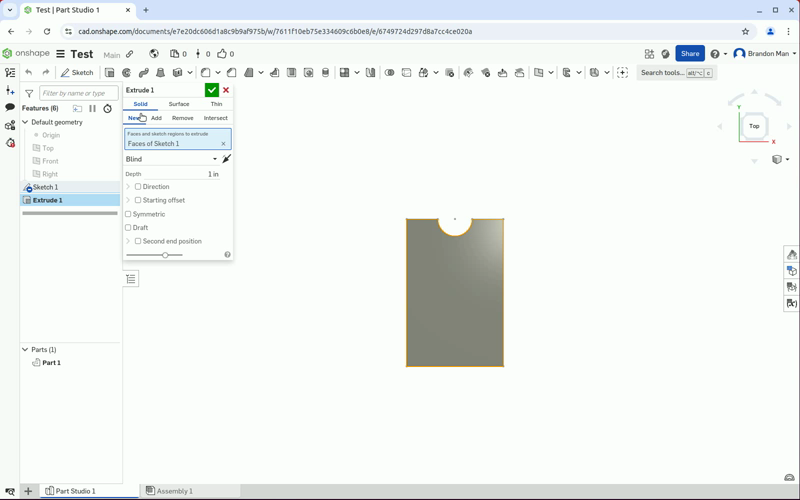
mouse_move(137, 120)
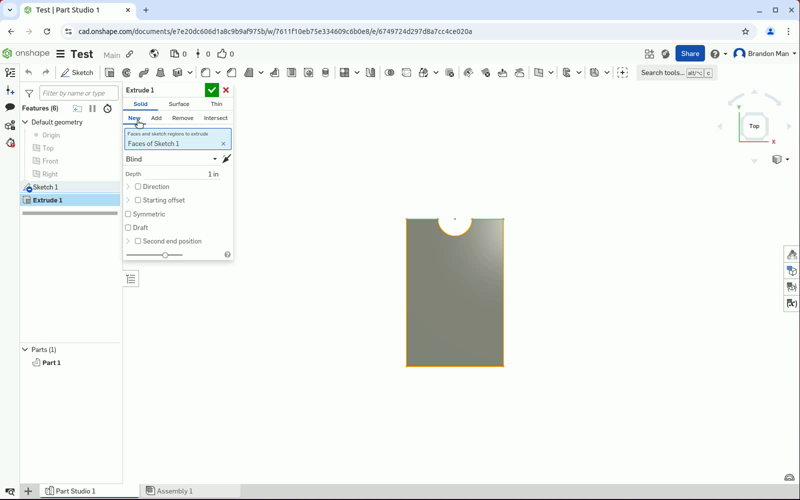
click(137, 120)
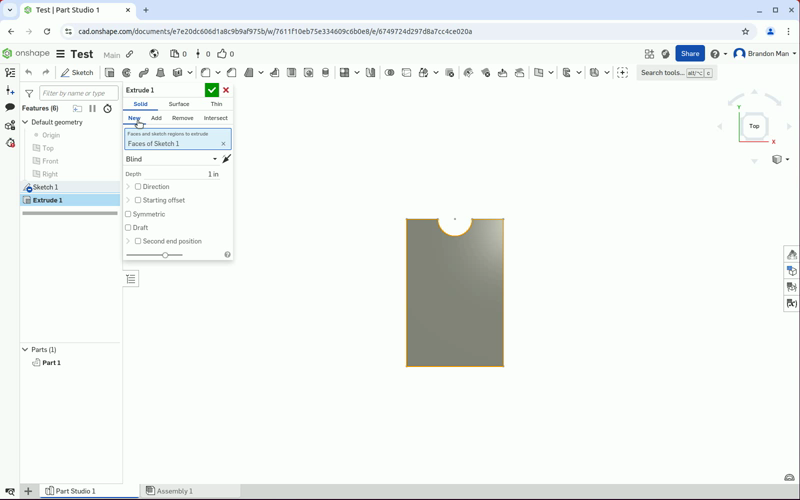
key(tab, 4)
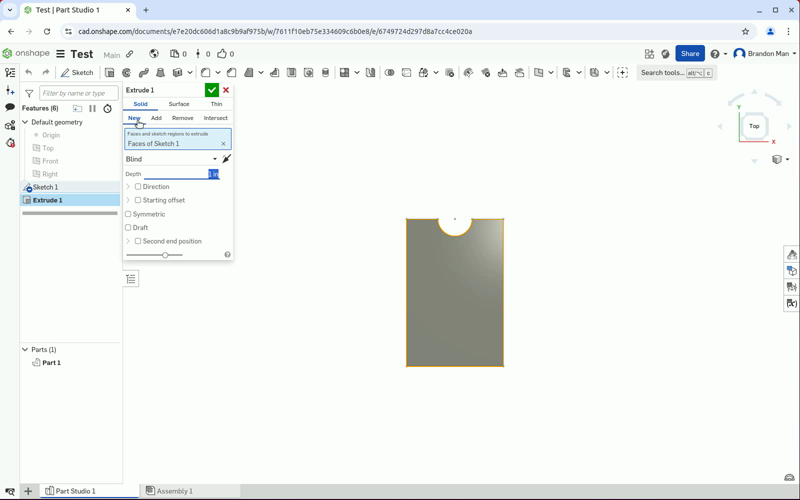
text(10.11)
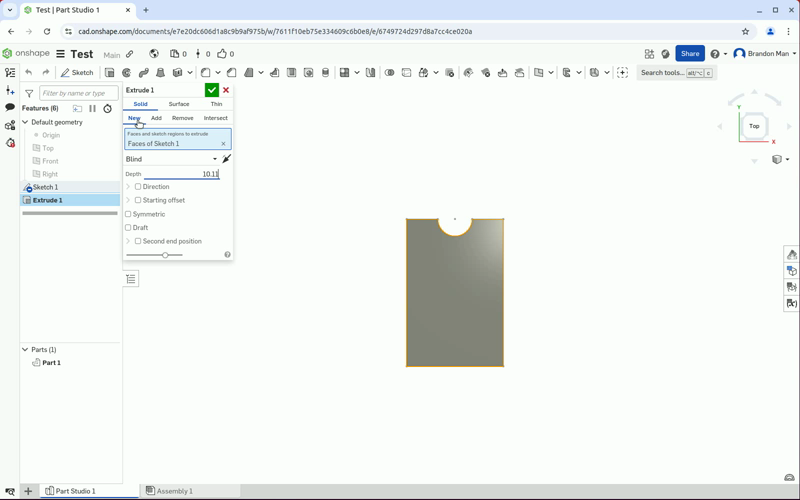
key(enter)
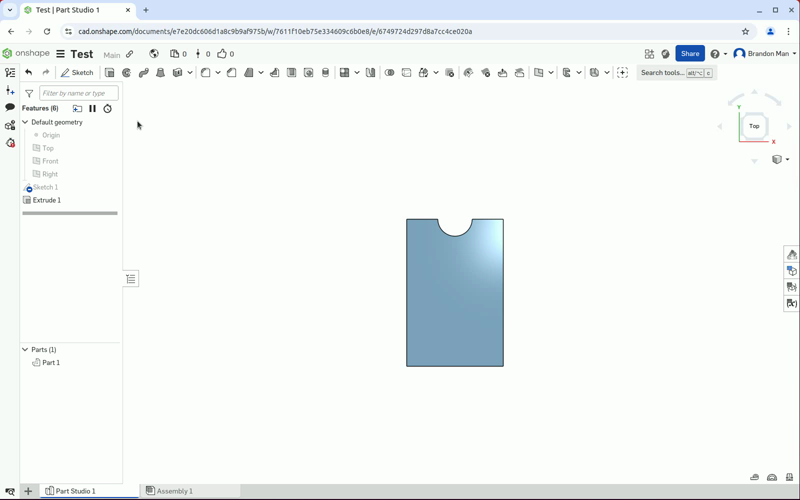
key(shift+h)
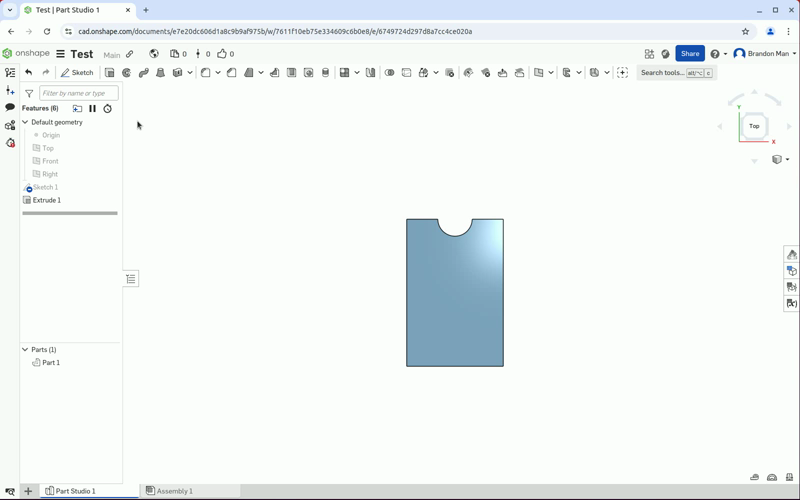
key(shift+h)
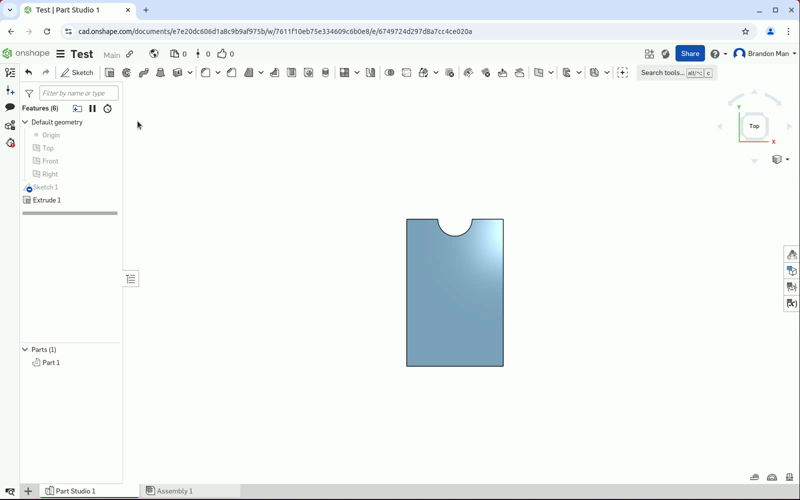
mouse_move(73, 189)
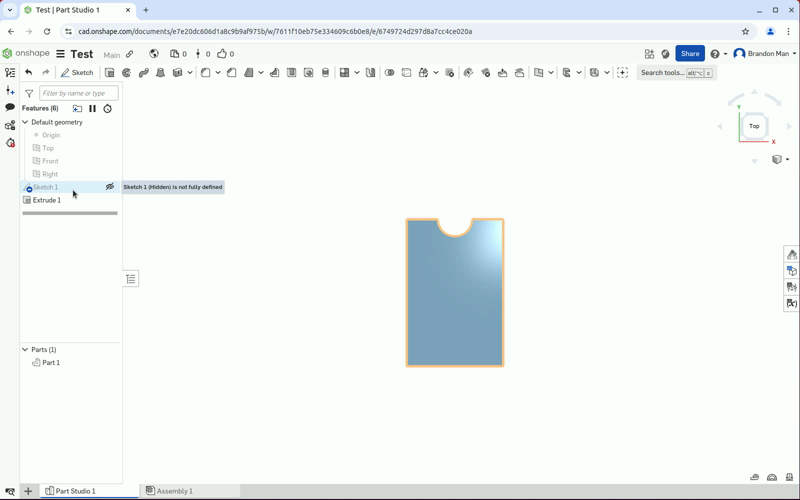
click(73, 189)
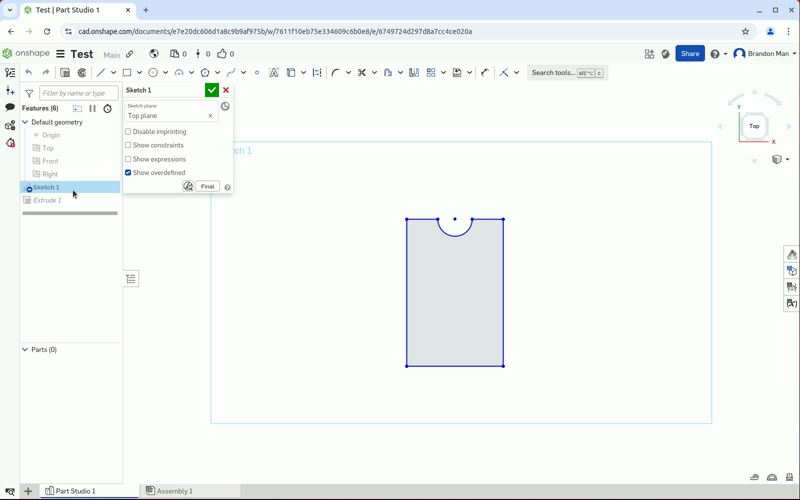
mouse_move(229, 92)
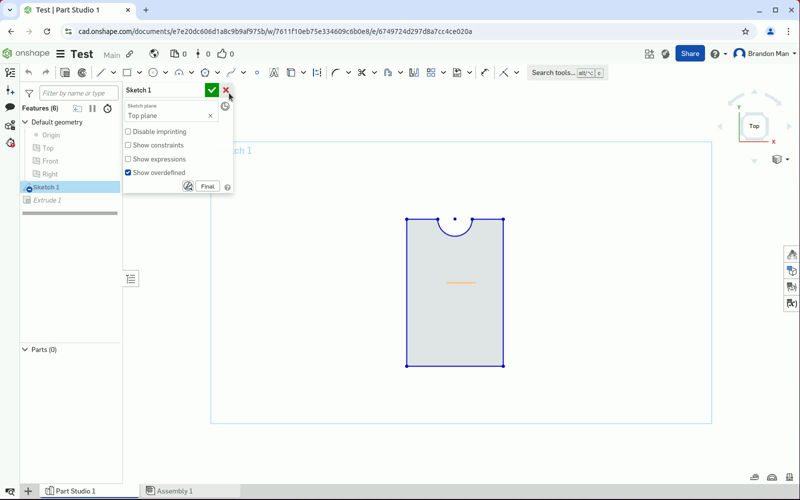
click(229, 92)
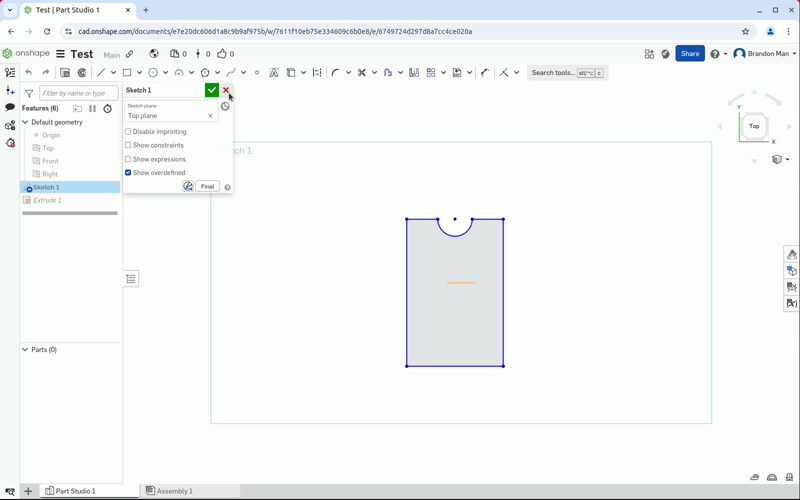
key(shift+s)
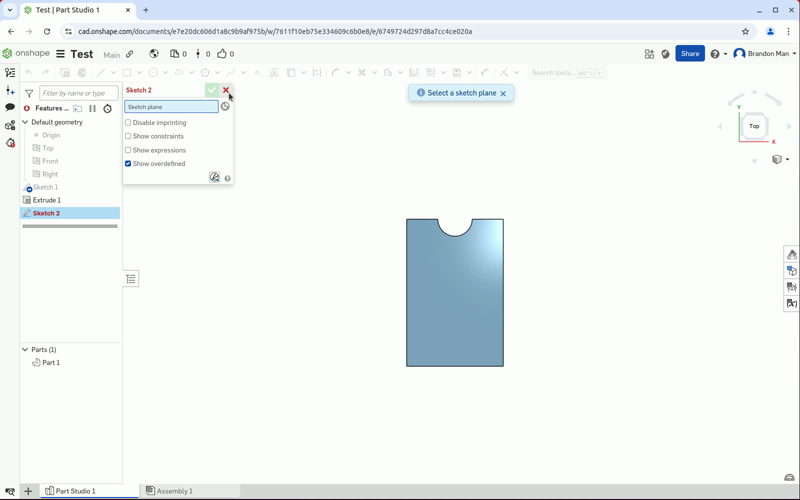
mouse_move(73, 150)
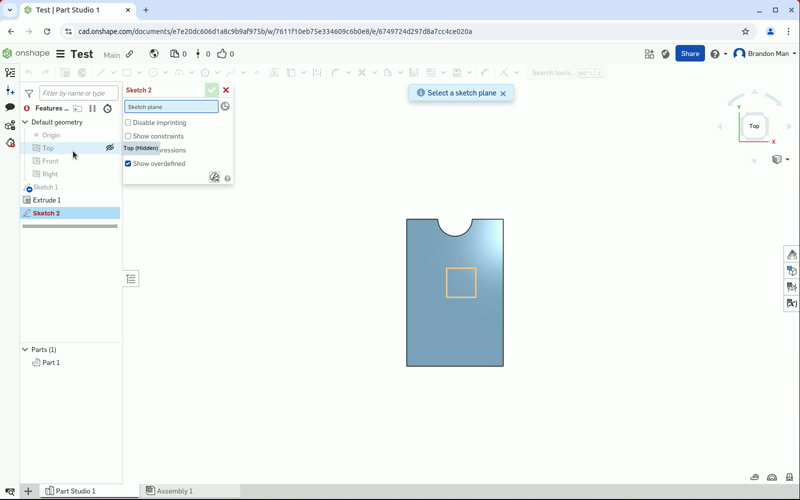
click(73, 150)
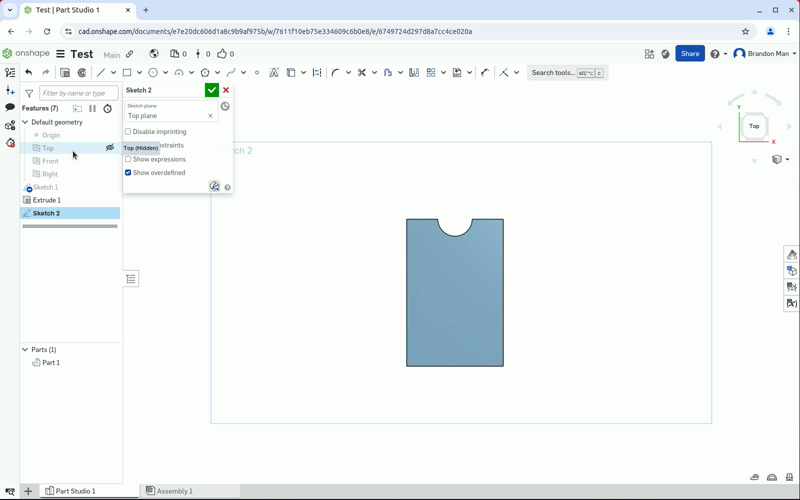
mouse_move(73, 352)
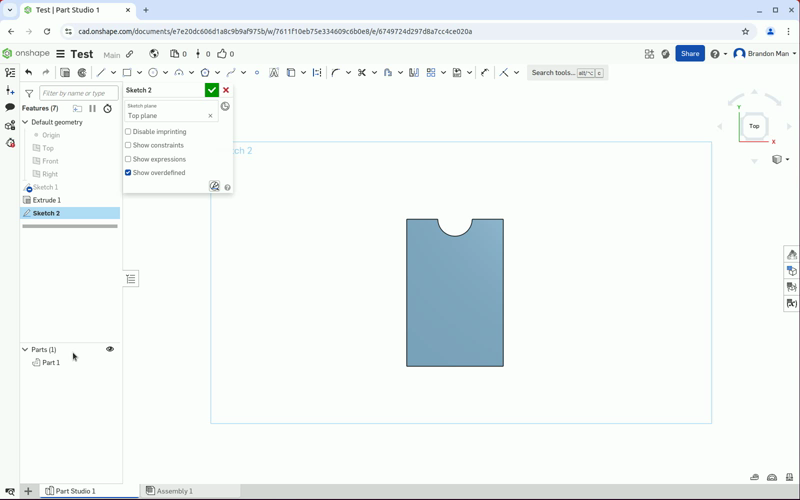
key(y)
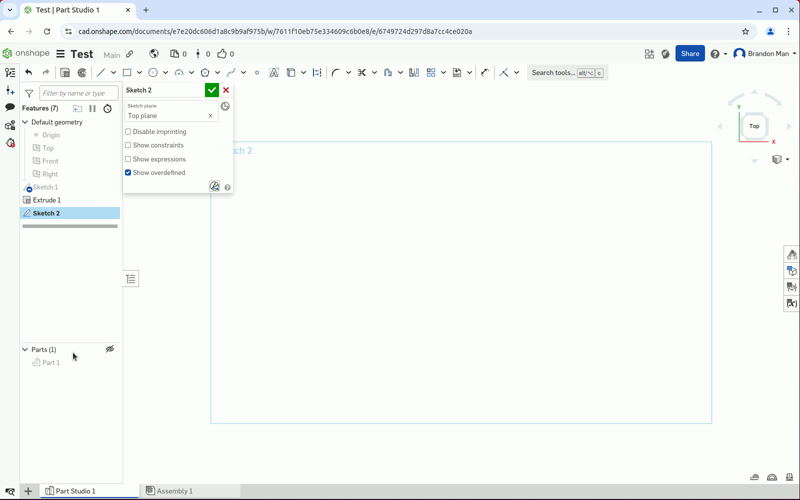
key(l)
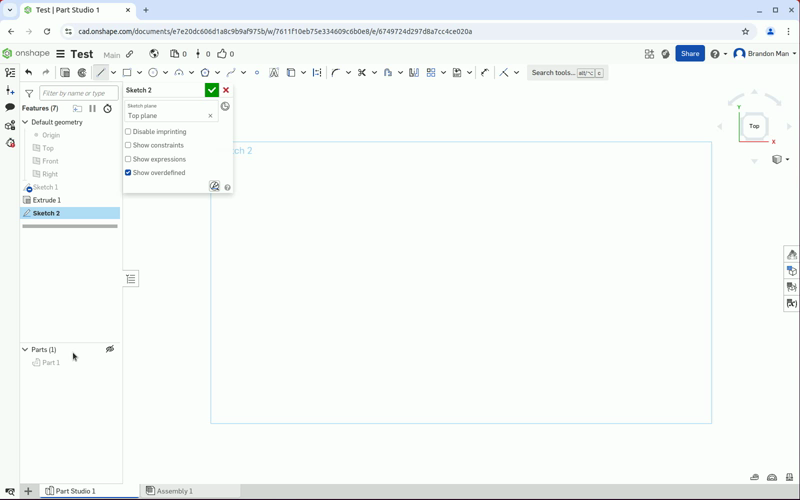
key_down(shift)
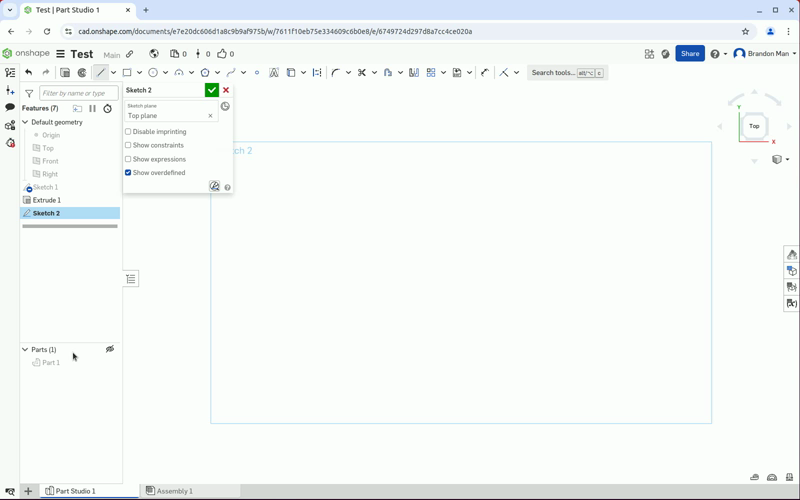
mouse_move(406, 218)
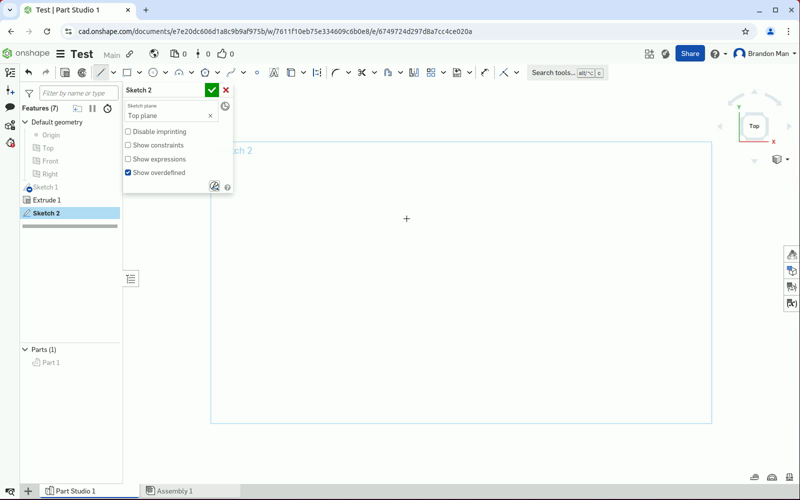
click(406, 218)
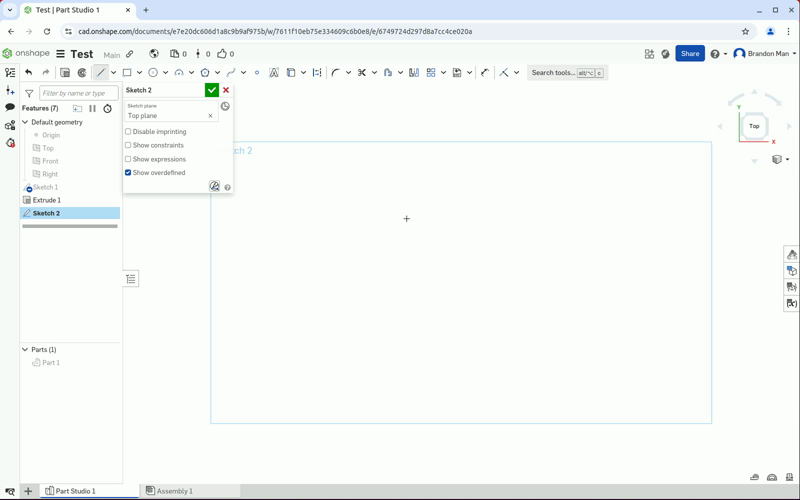
key_up(shift)
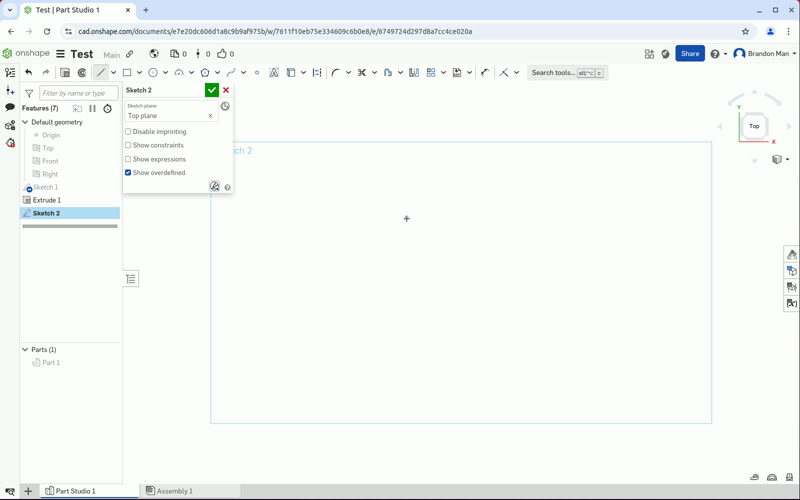
key_down(shift)
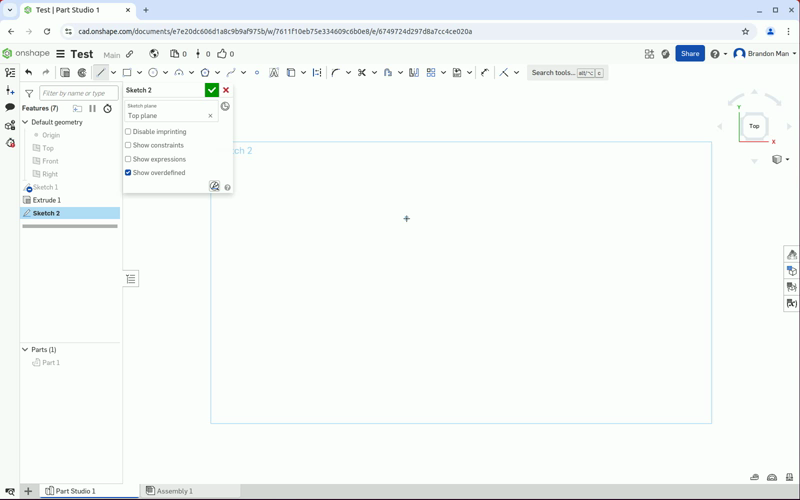
mouse_move(436, 218)
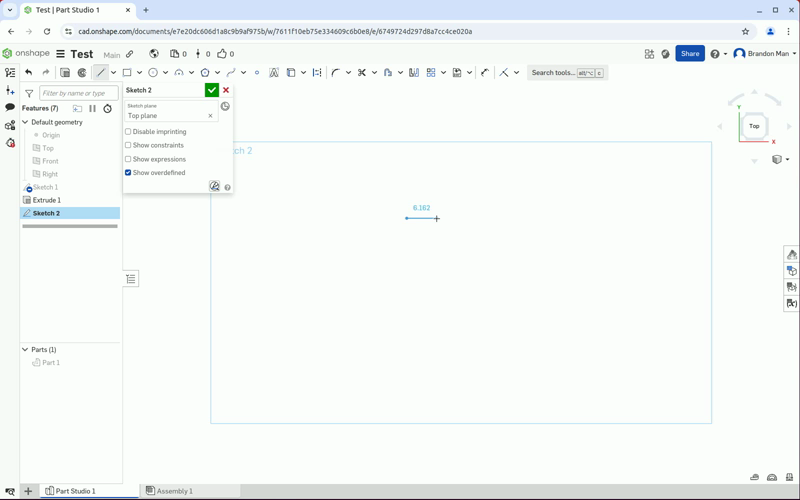
mouse_move(437, 218)
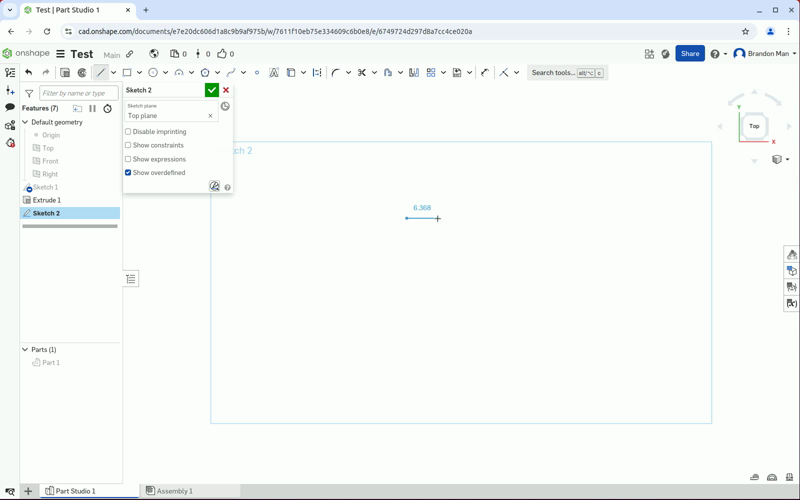
click(437, 218)
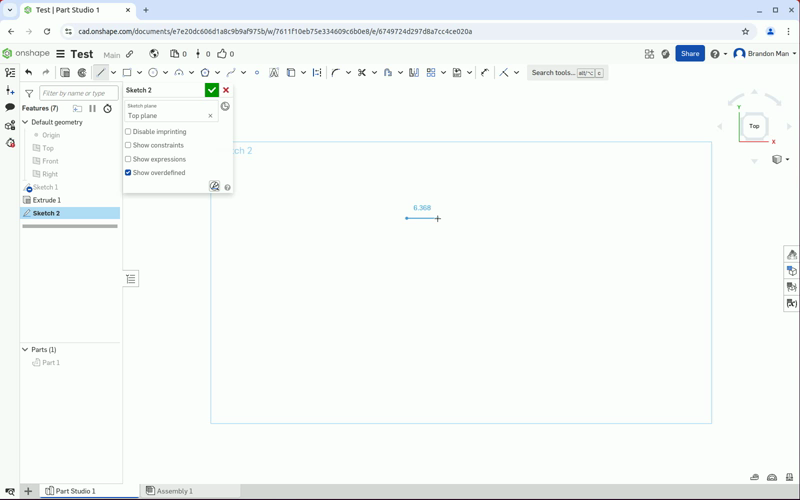
key_up(shift)
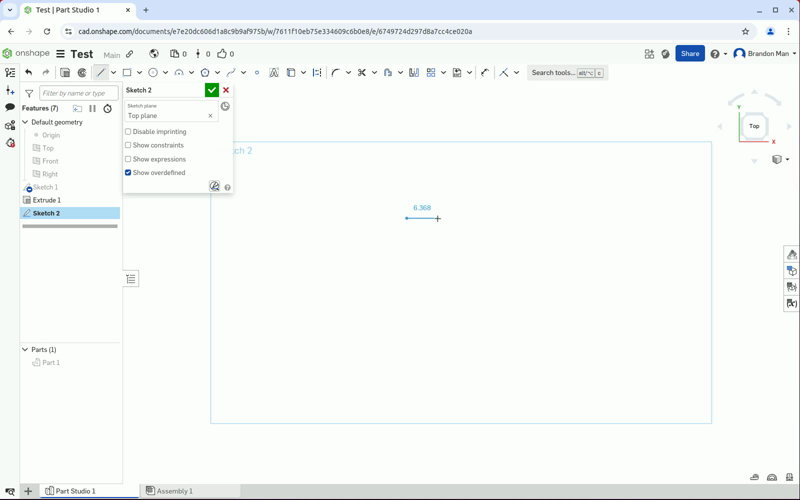
key(esc)
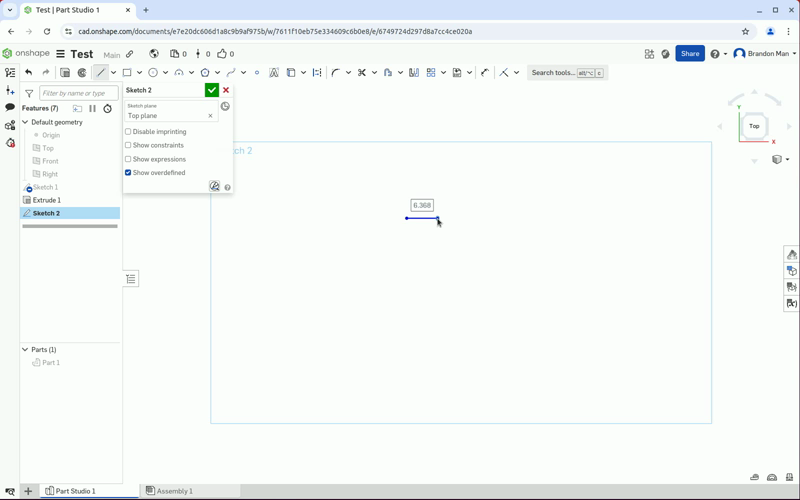
key(a)
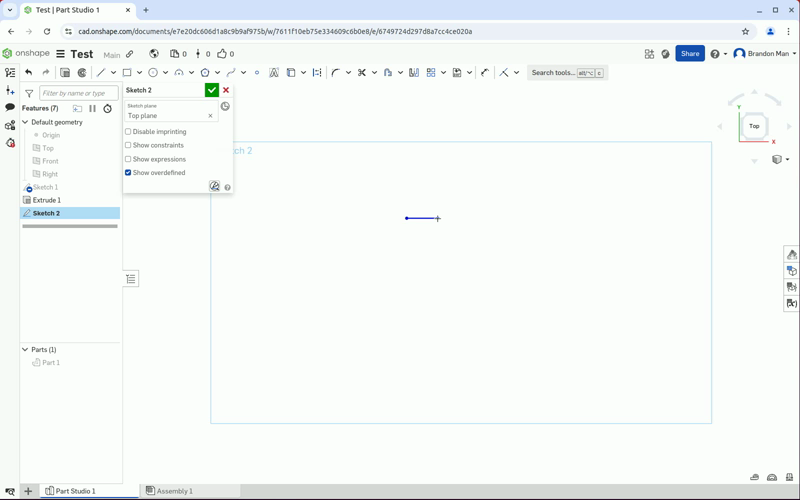
mouse_move(437, 218)
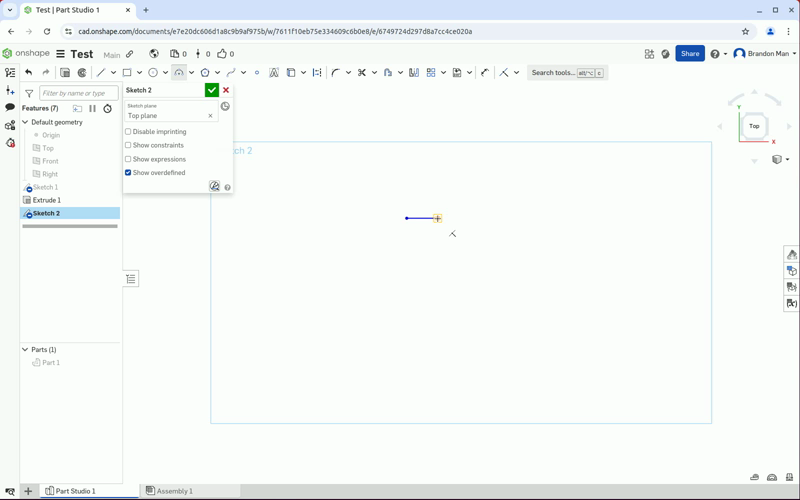
click(437, 218)
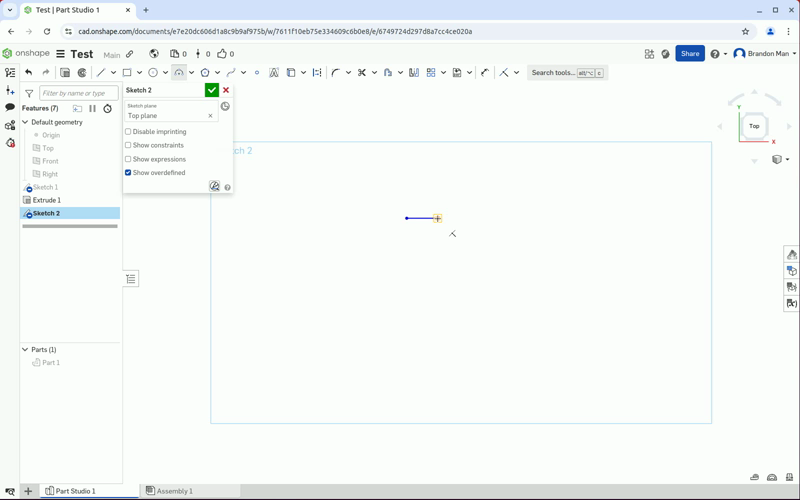
key_down(shift)
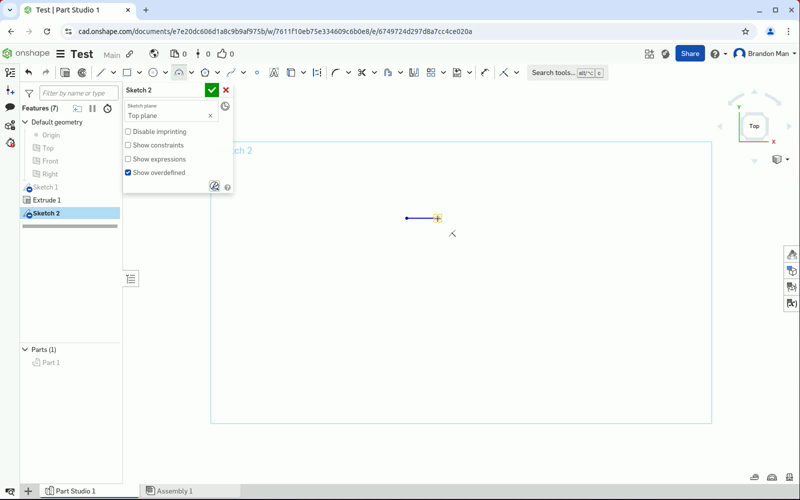
mouse_move(473, 218)
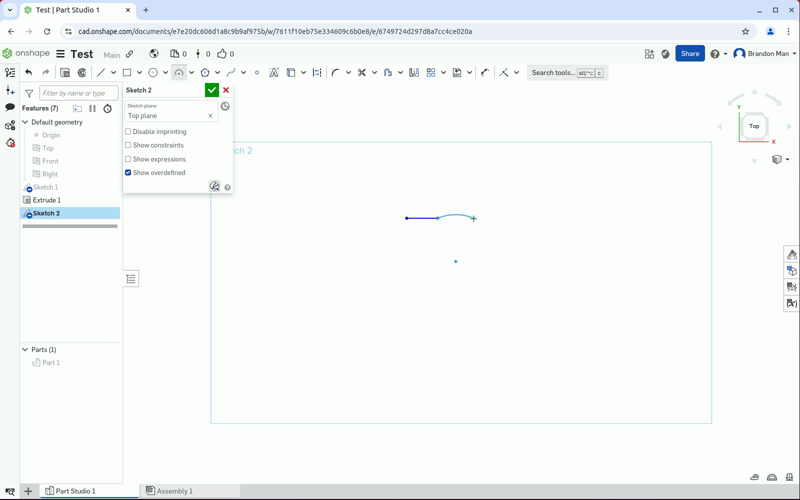
click(473, 218)
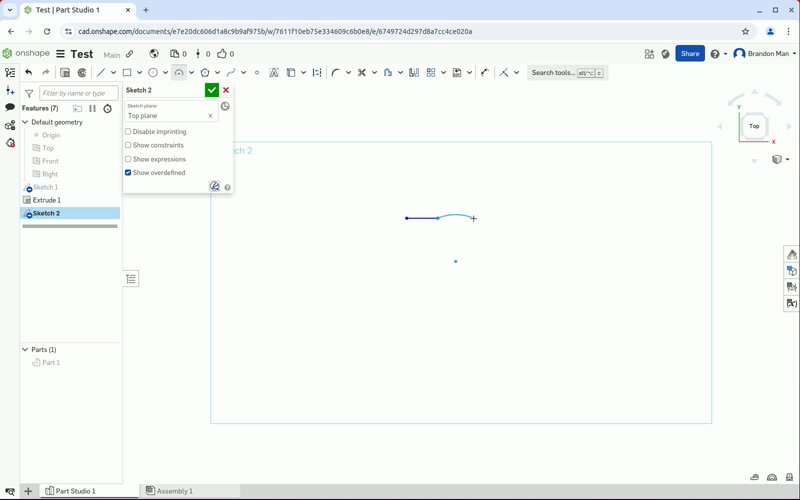
mouse_move(455, 200)
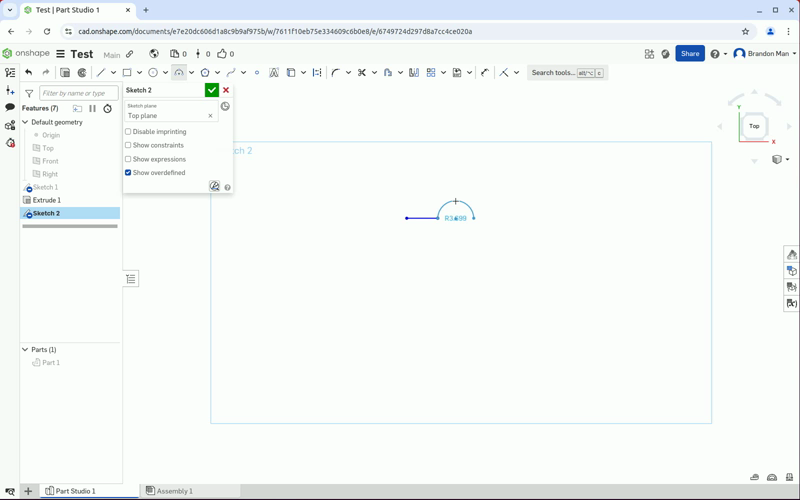
click(455, 200)
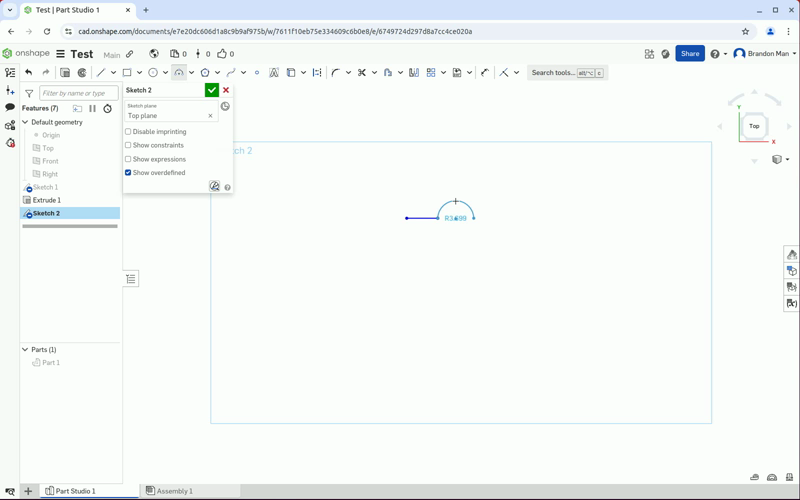
key_up(shift)
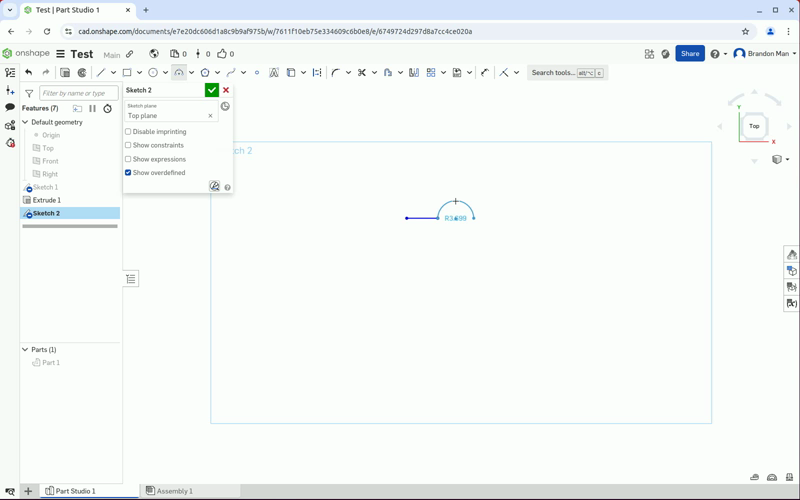
key(esc)
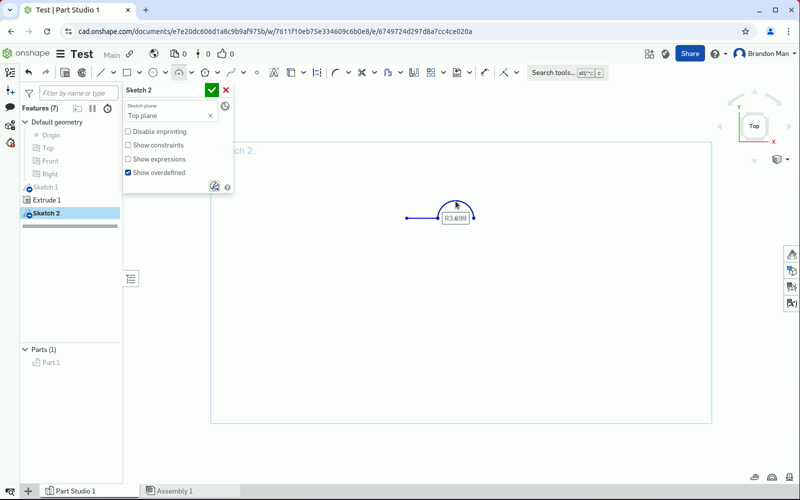
key(l)
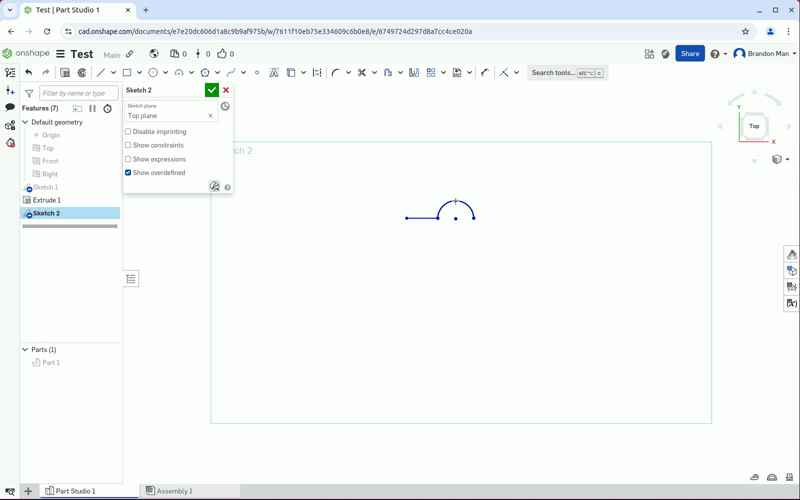
mouse_move(473, 218)
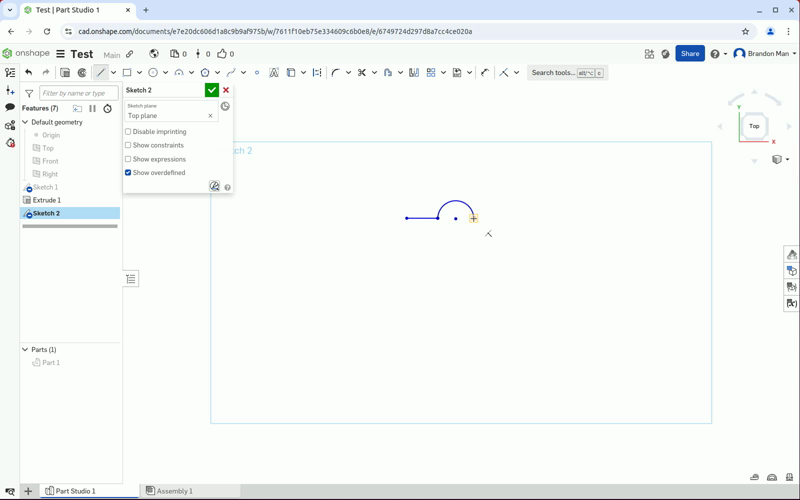
click(473, 218)
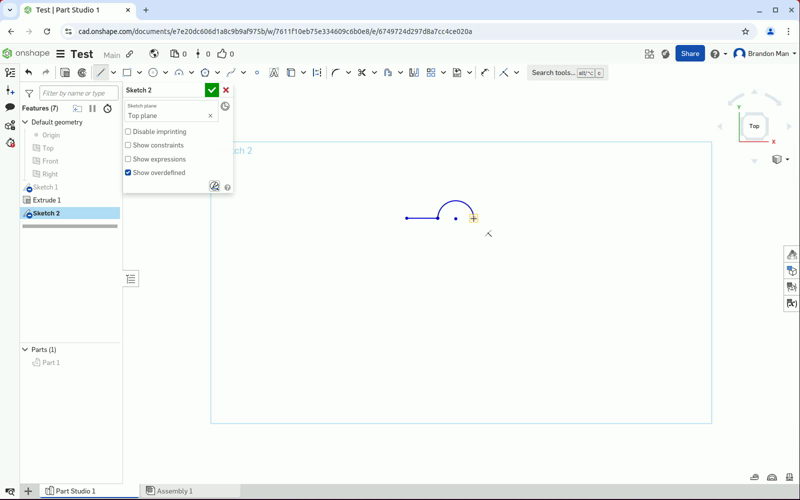
key_down(shift)
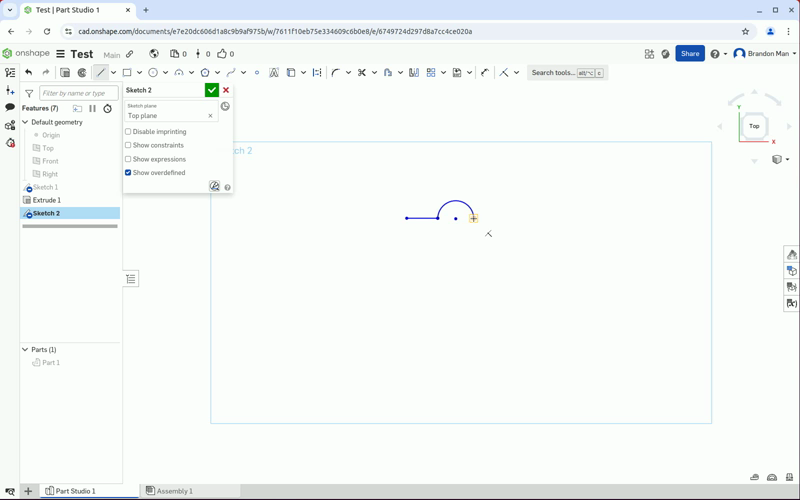
mouse_move(503, 218)
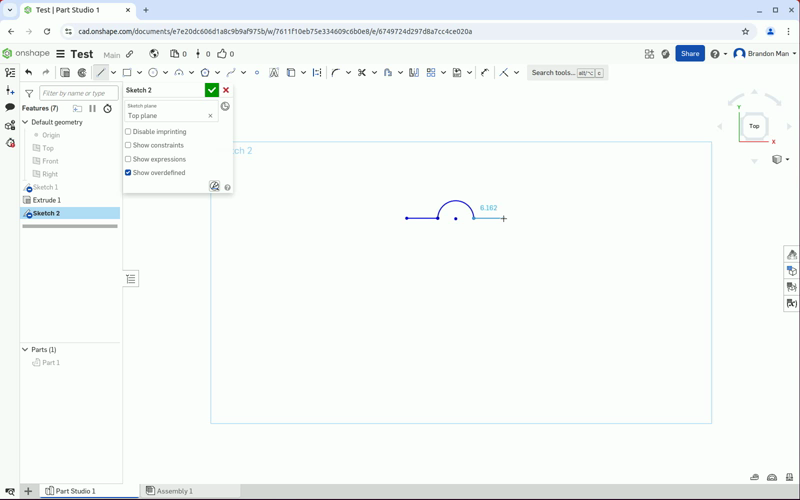
mouse_move(504, 218)
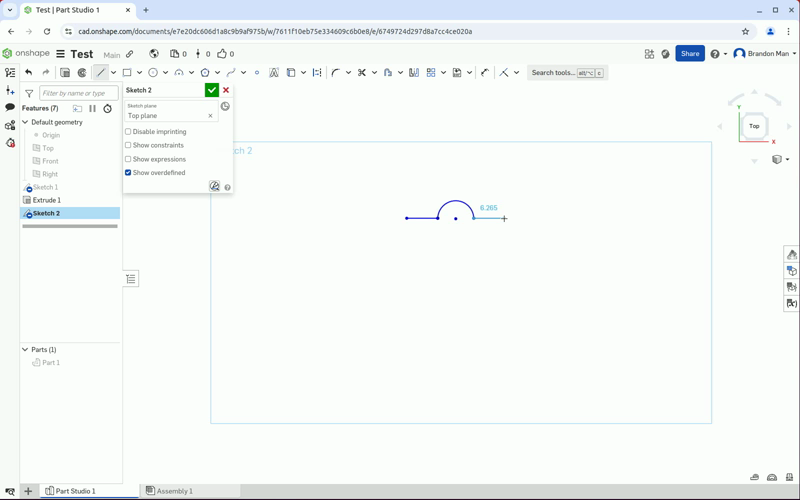
click(504, 218)
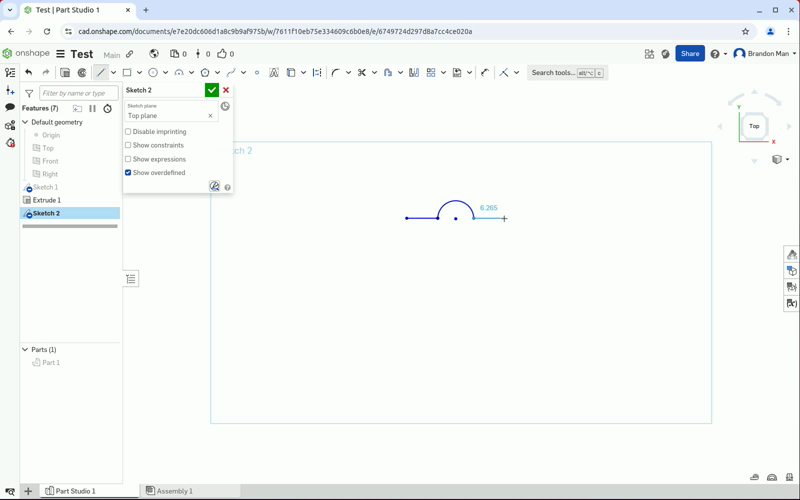
key_up(shift)
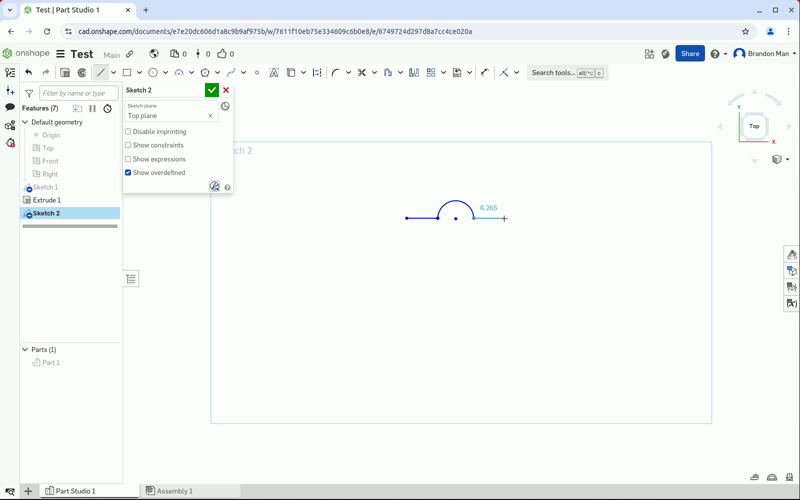
key(esc)
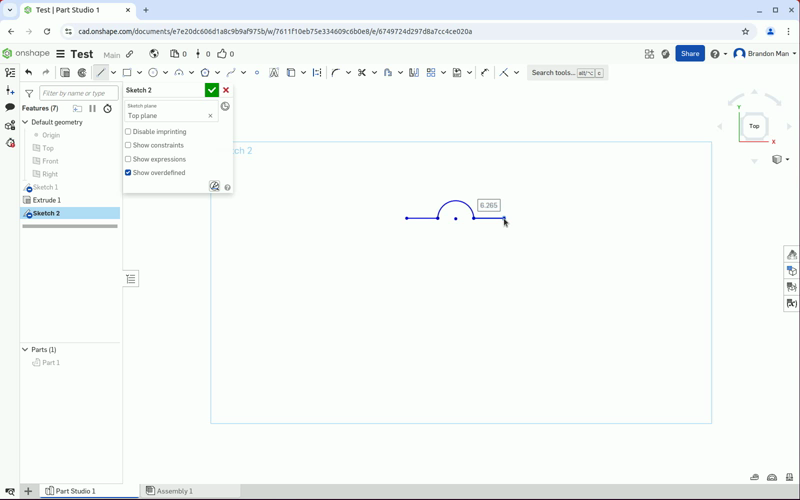
key(a)
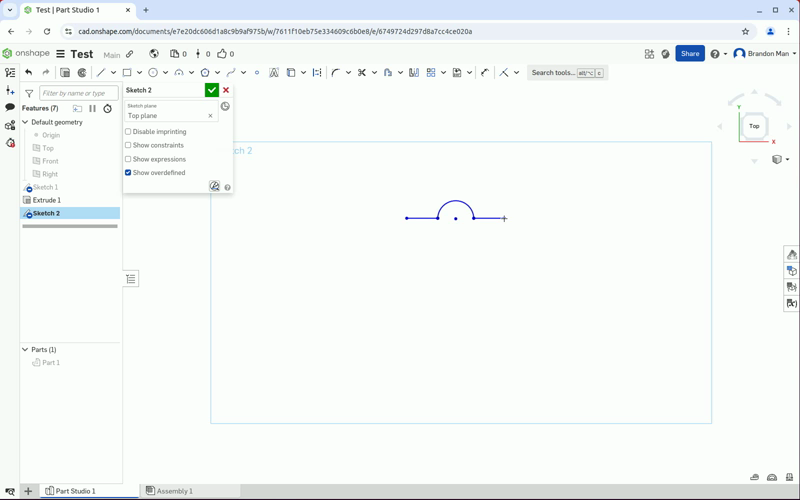
mouse_move(504, 218)
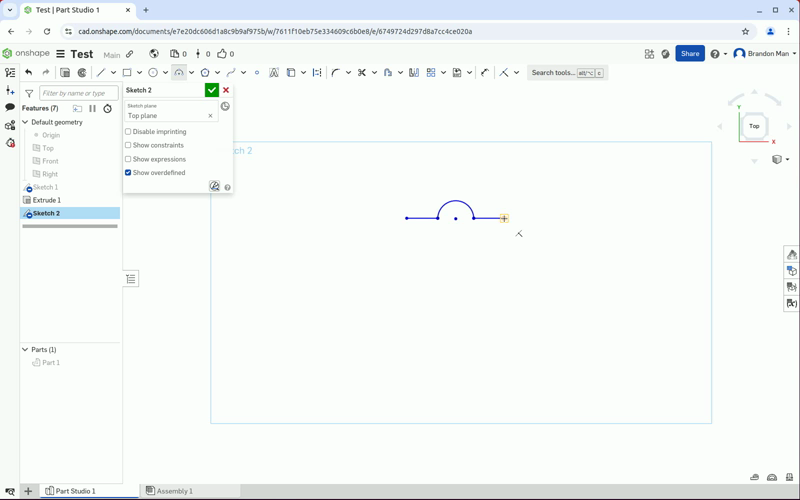
click(504, 218)
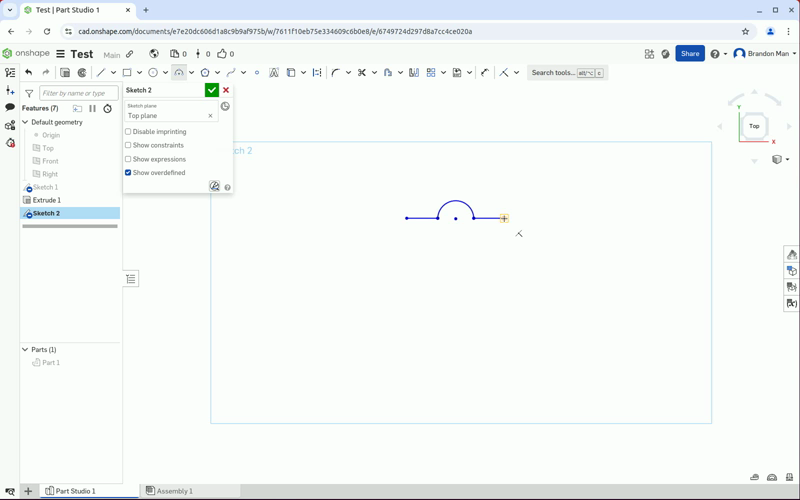
mouse_move(406, 218)
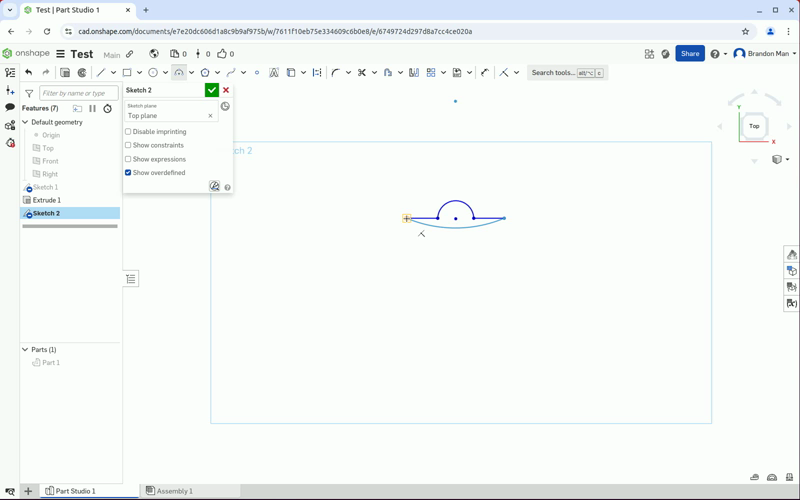
click(406, 218)
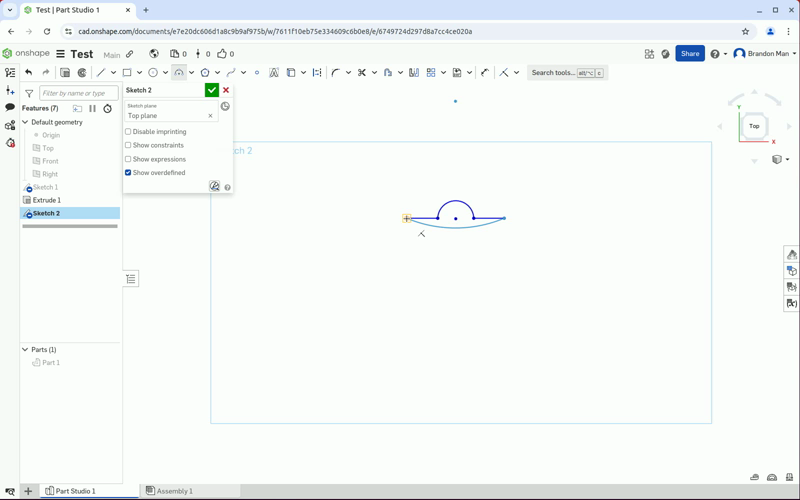
key_down(shift)
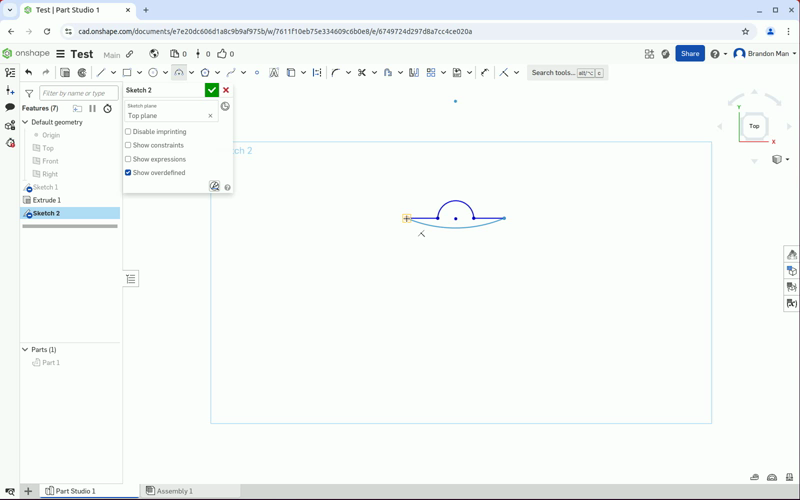
mouse_move(455, 169)
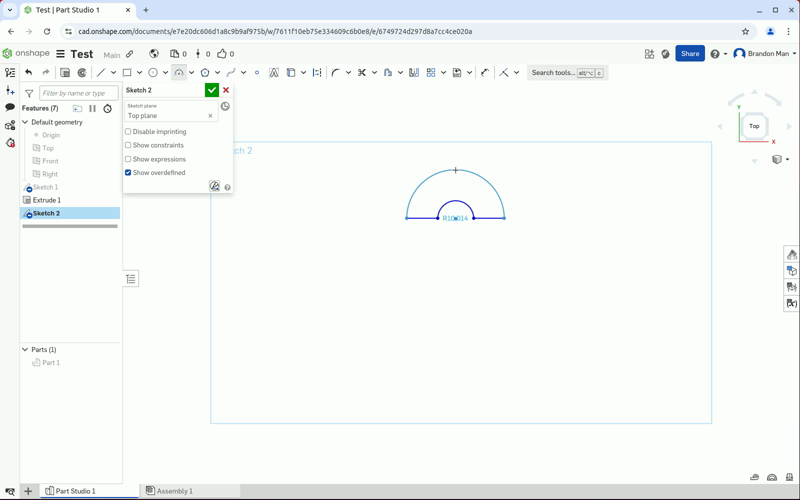
click(455, 169)
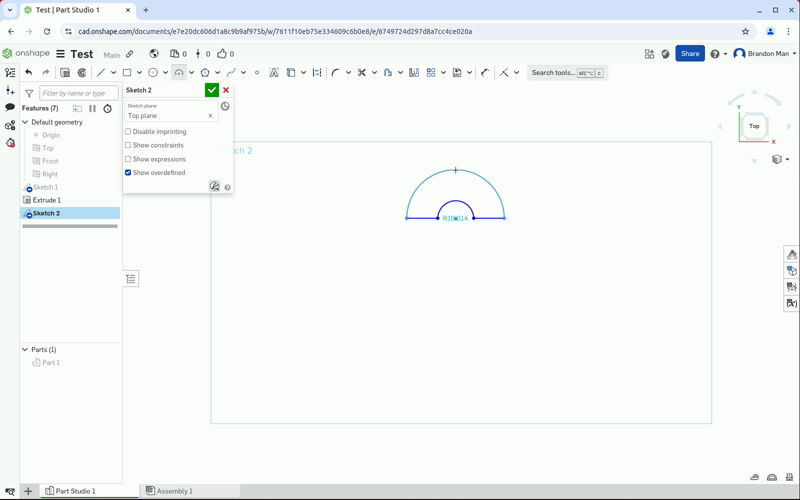
key_up(shift)
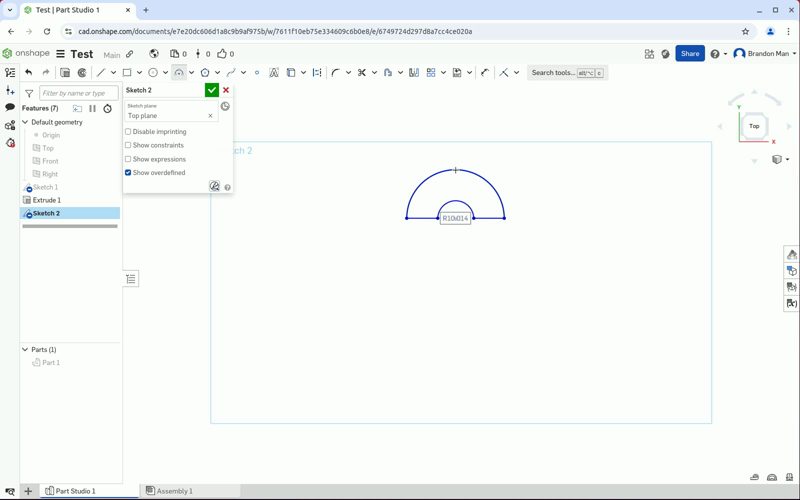
key(esc)
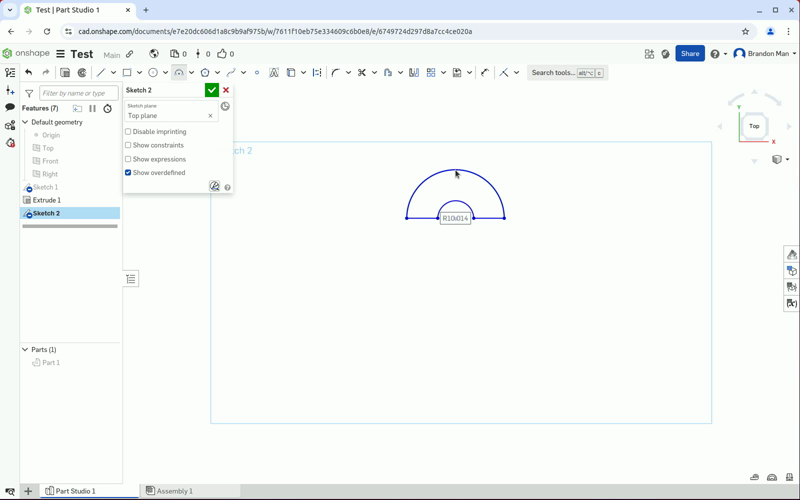
mouse_move(472, 206)
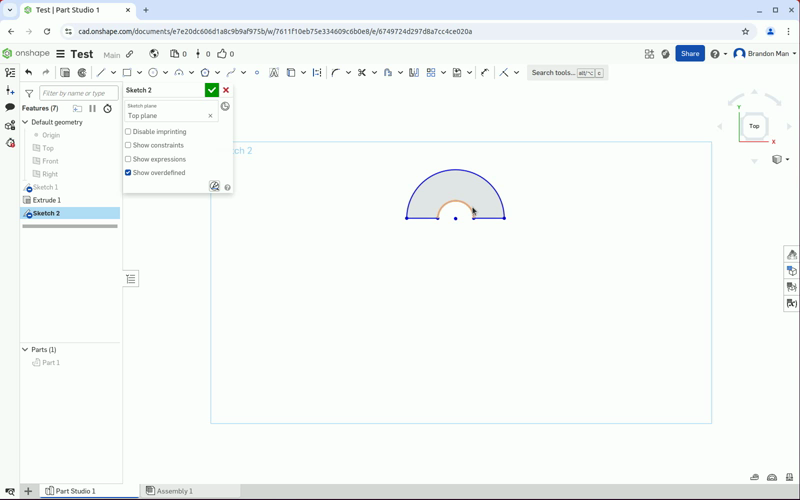
scroll(6)
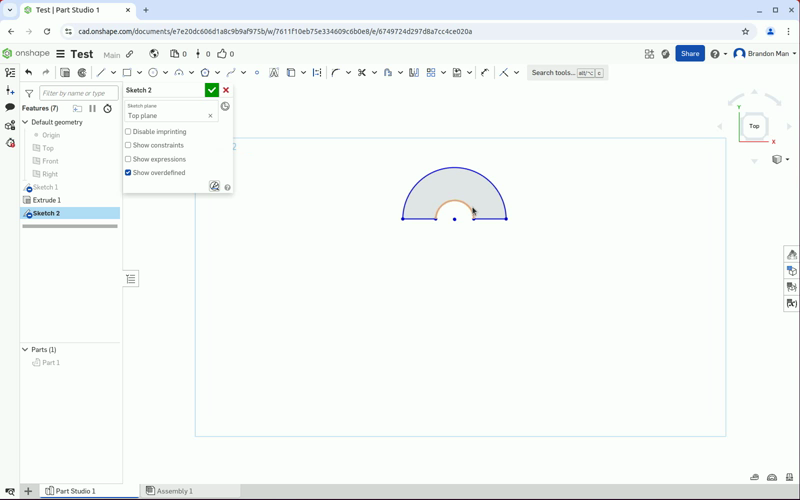
scroll(6)
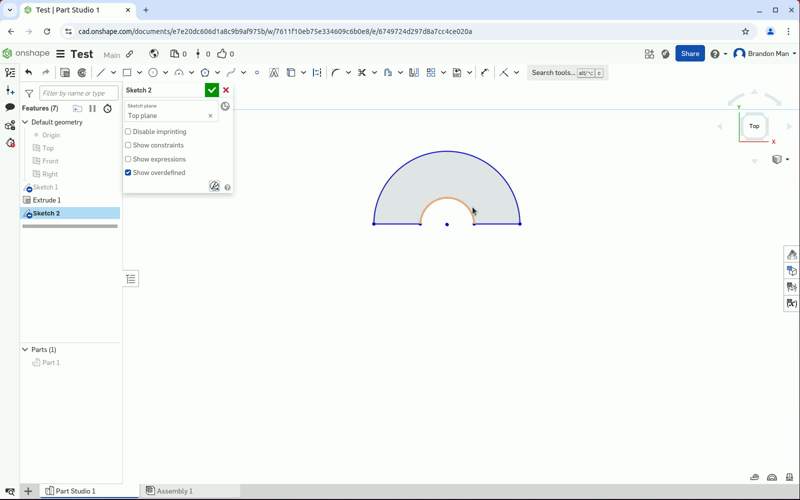
scroll(6)
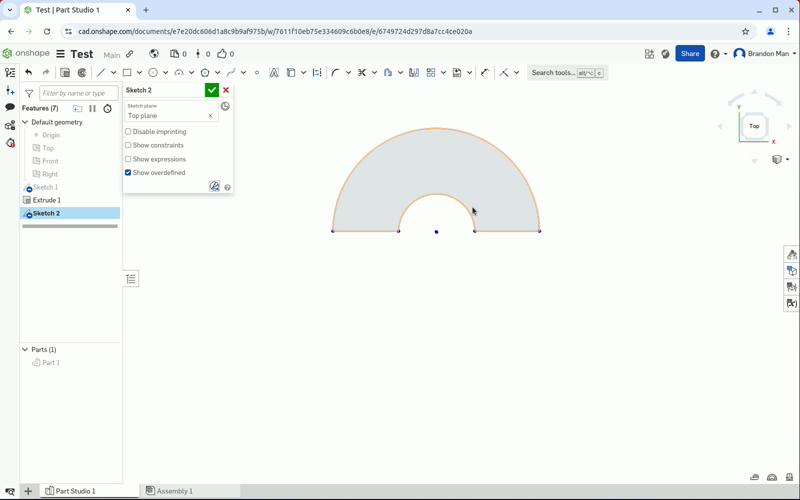
scroll(6)
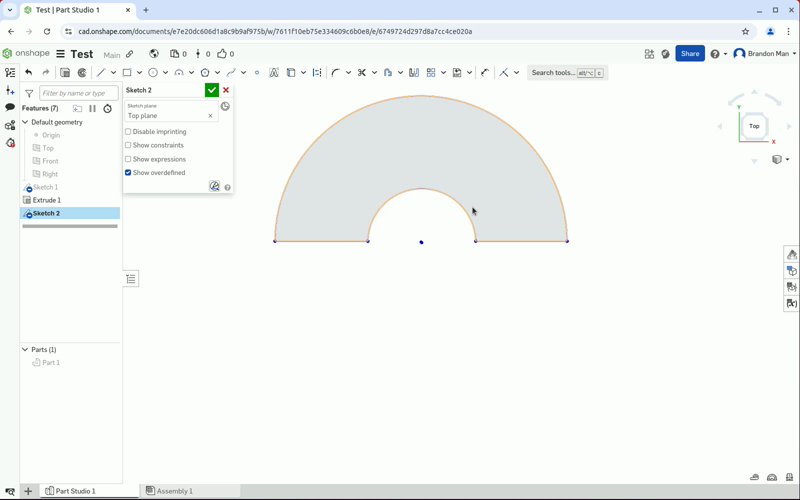
scroll(6)
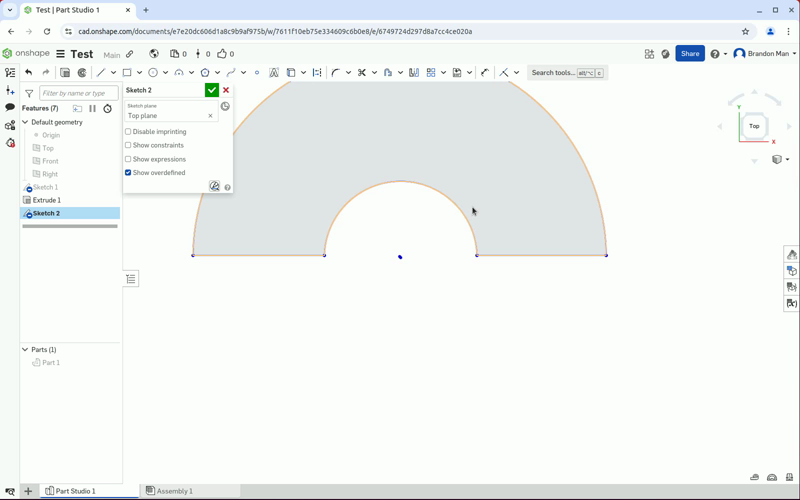
scroll(6)
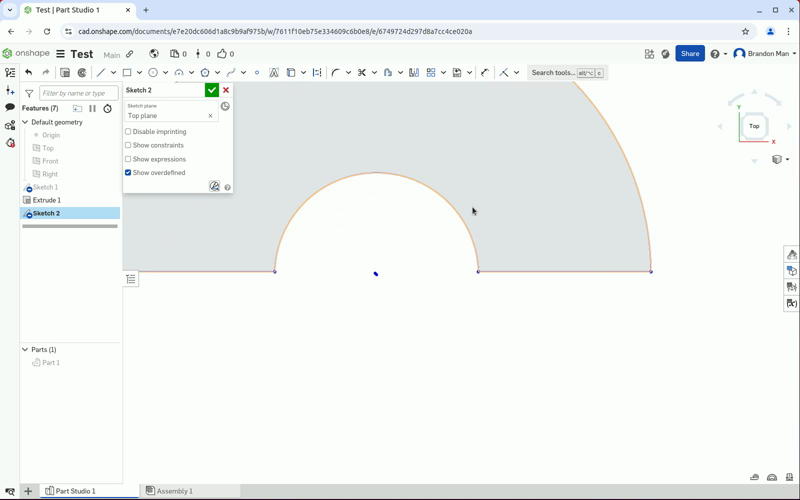
scroll(6)
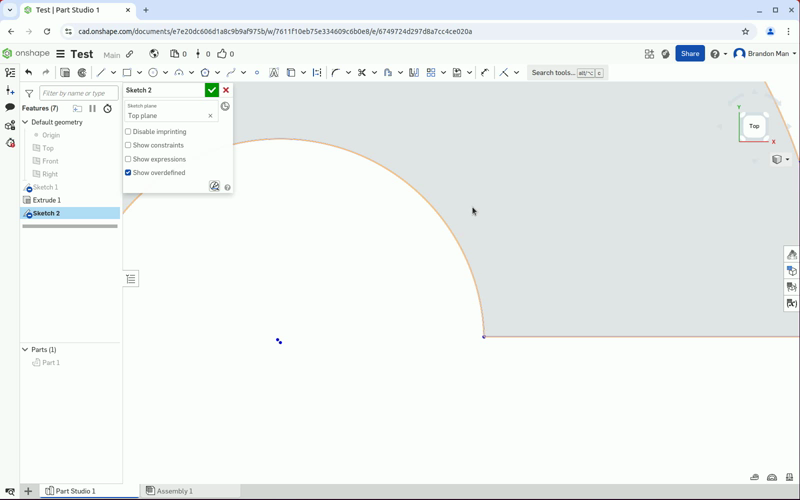
click(472, 206)
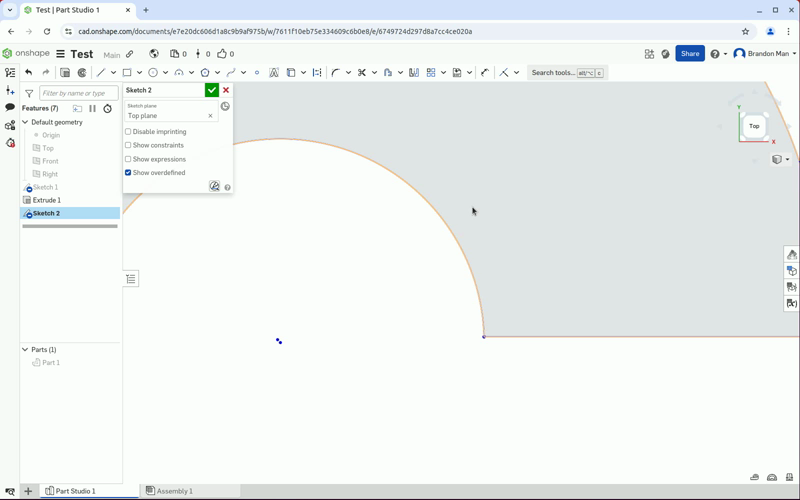
scroll(-6)
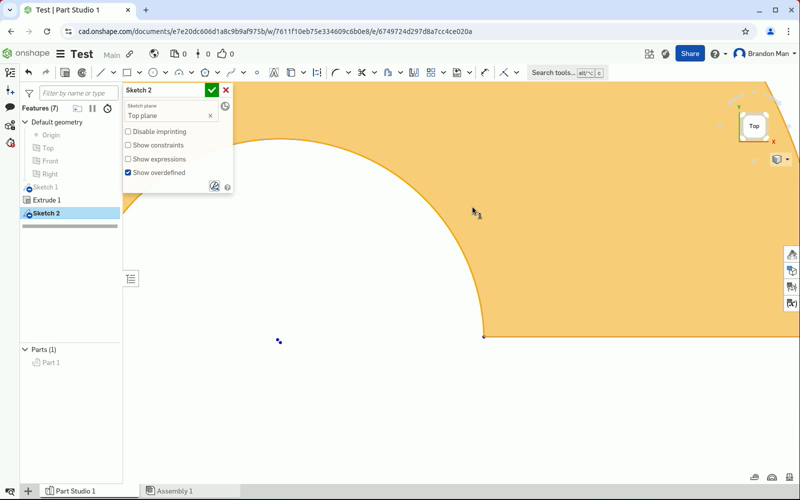
scroll(-6)
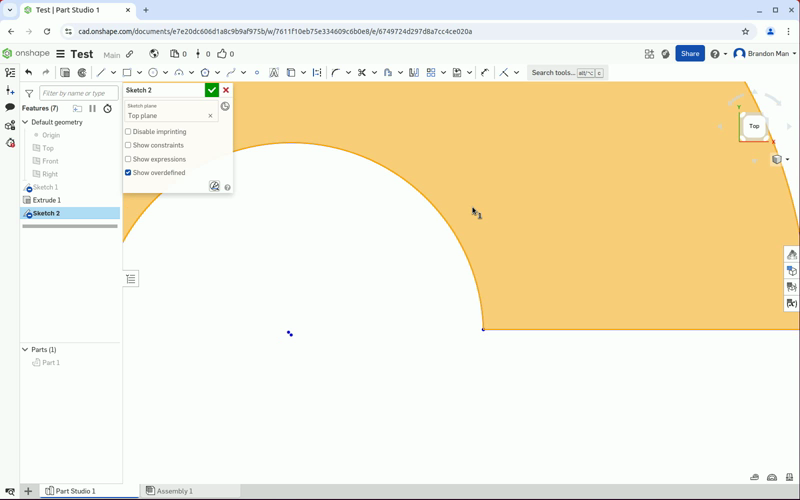
scroll(-6)
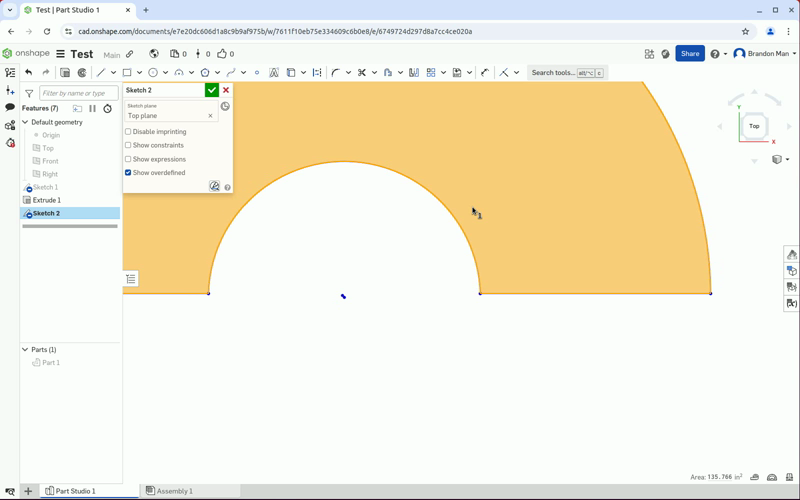
scroll(-6)
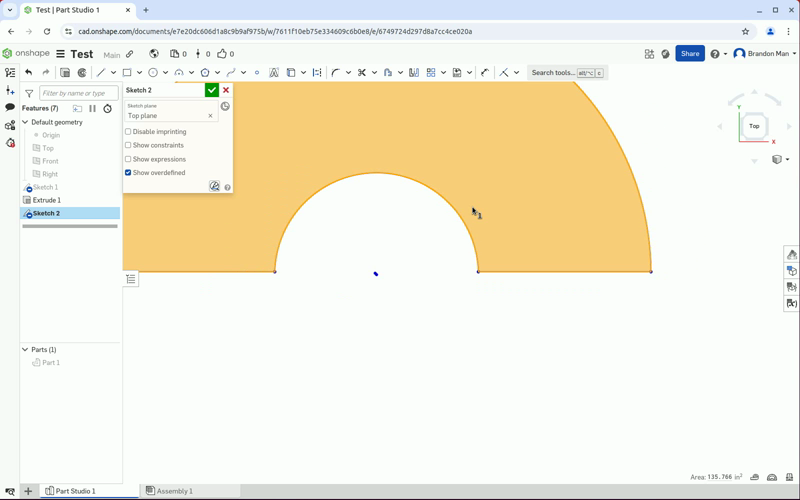
scroll(-6)
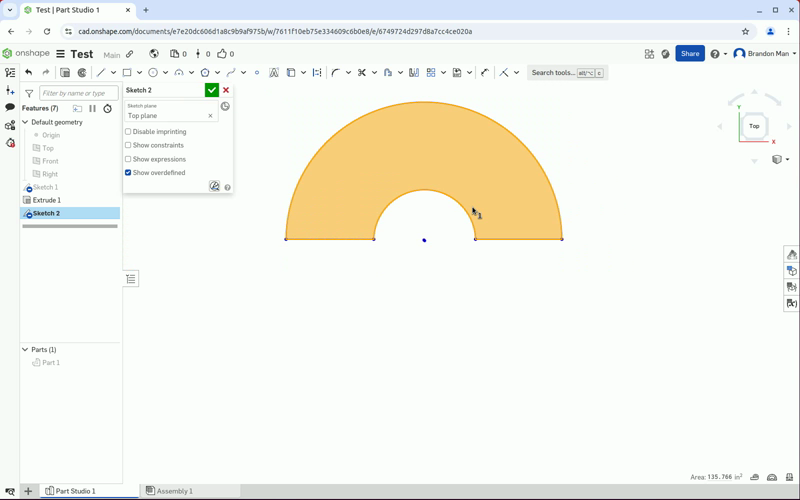
scroll(-6)
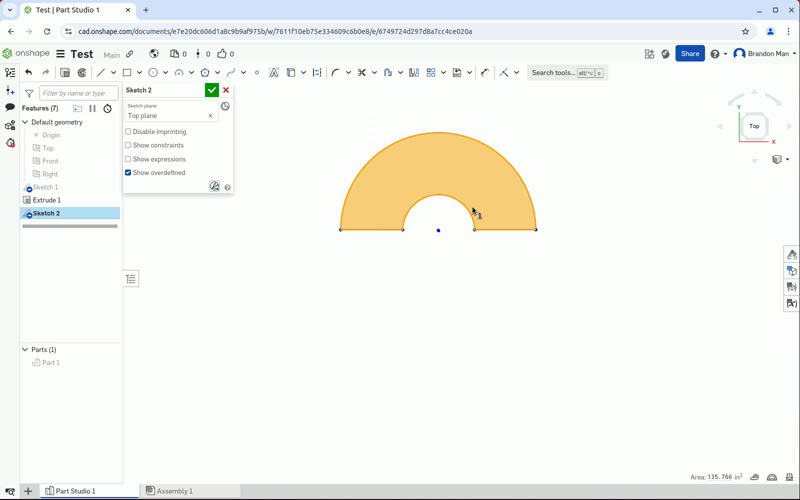
scroll(-6)
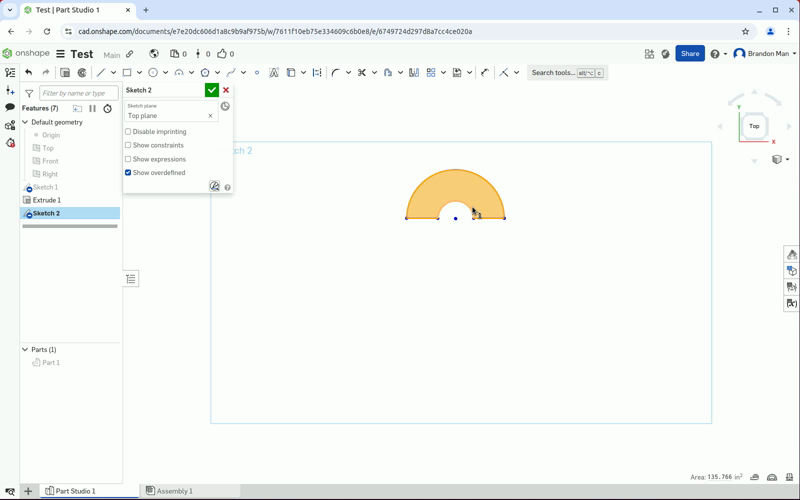
mouse_move(73, 352)
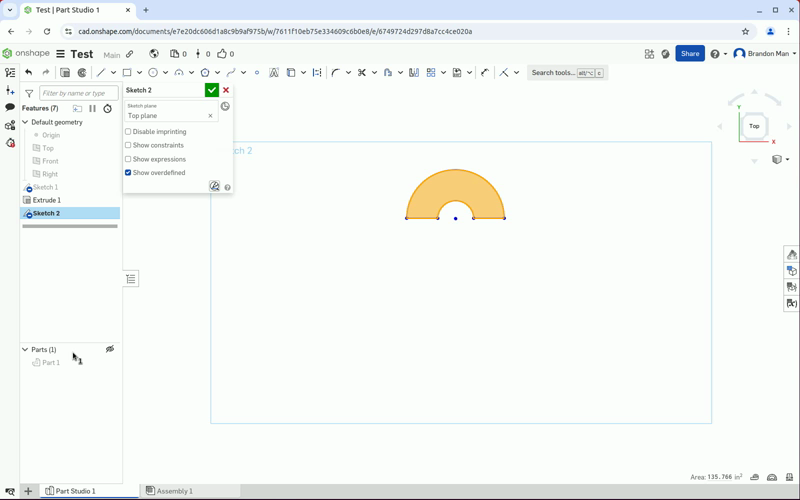
key(shift+y)
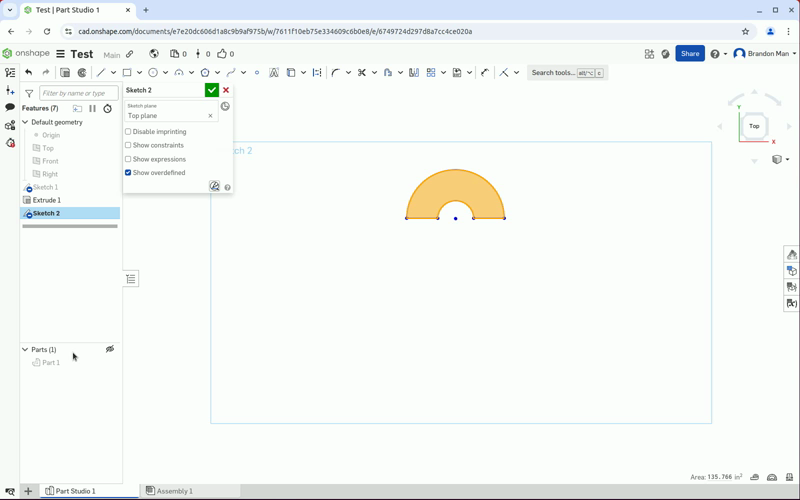
key(shift+e)
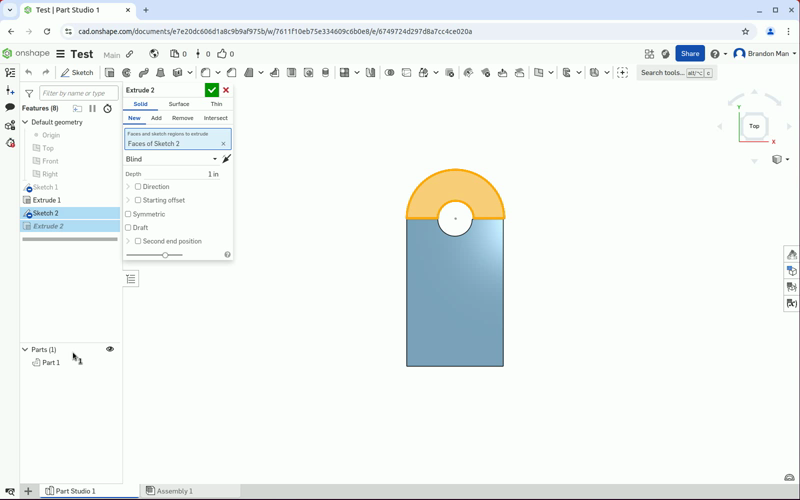
mouse_move(143, 106)
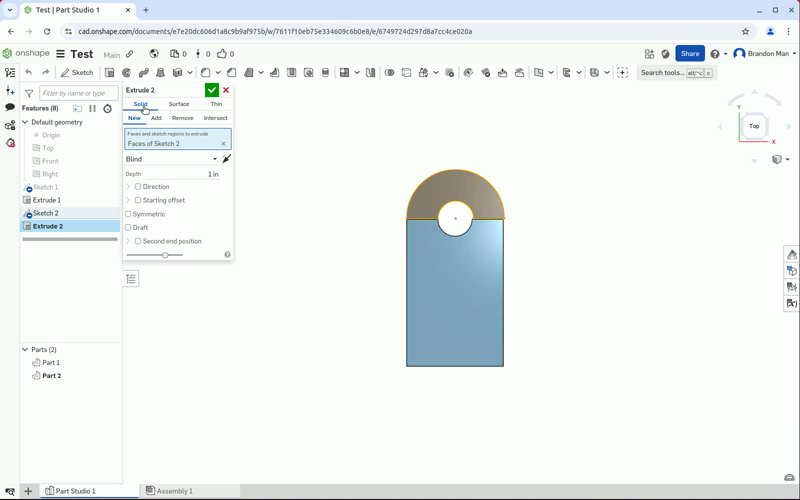
click(143, 106)
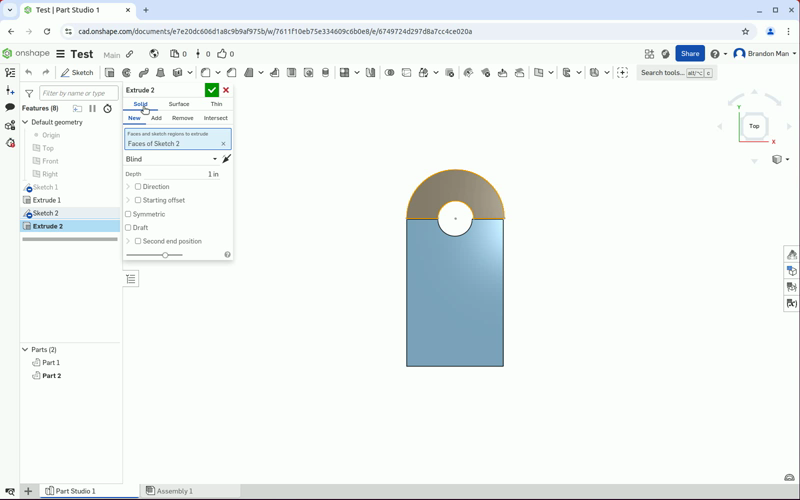
mouse_move(137, 120)
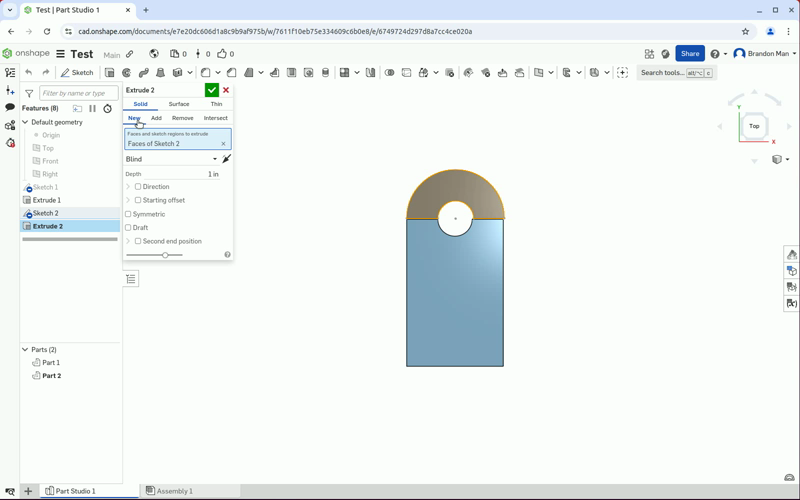
click(137, 120)
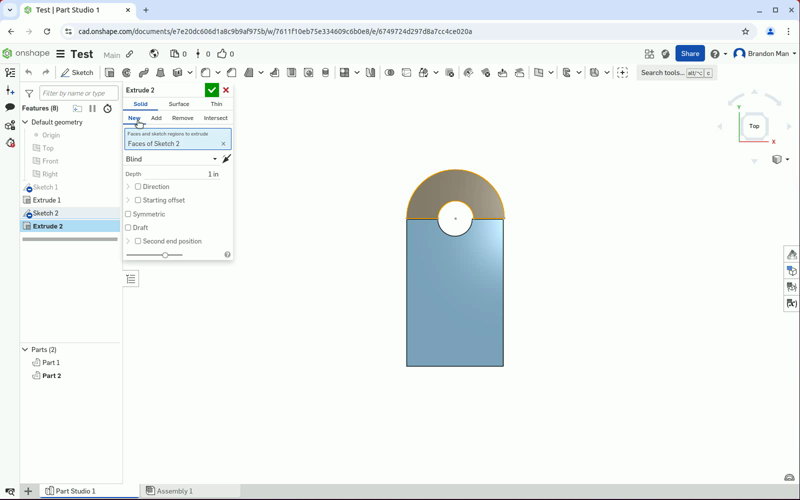
key(tab, 4)
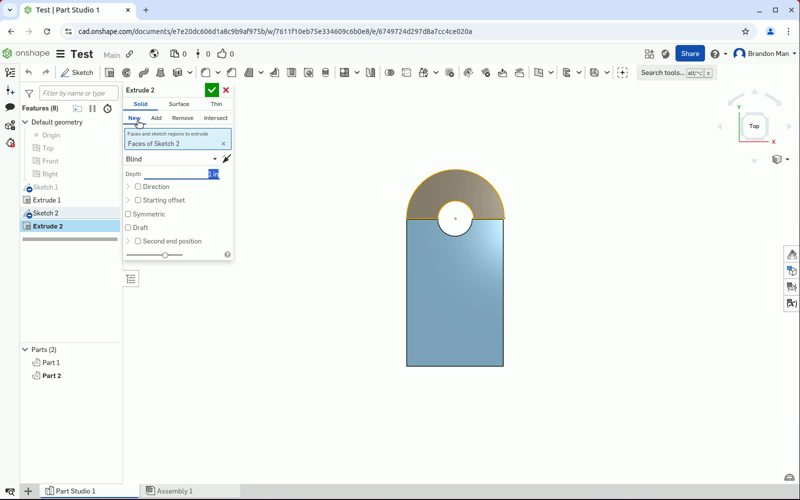
text(10.11)
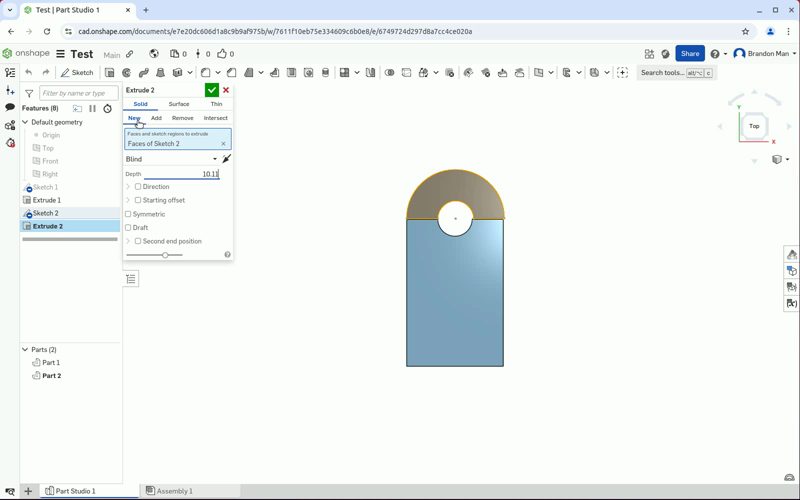
key(enter)
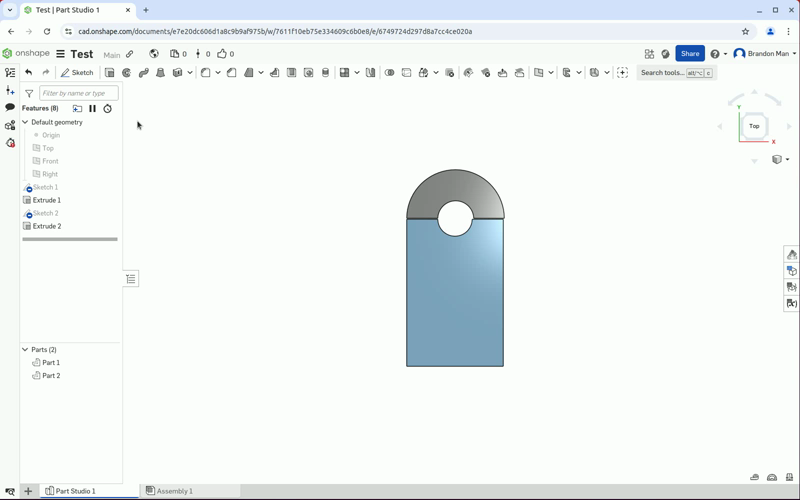
key(shift+h)
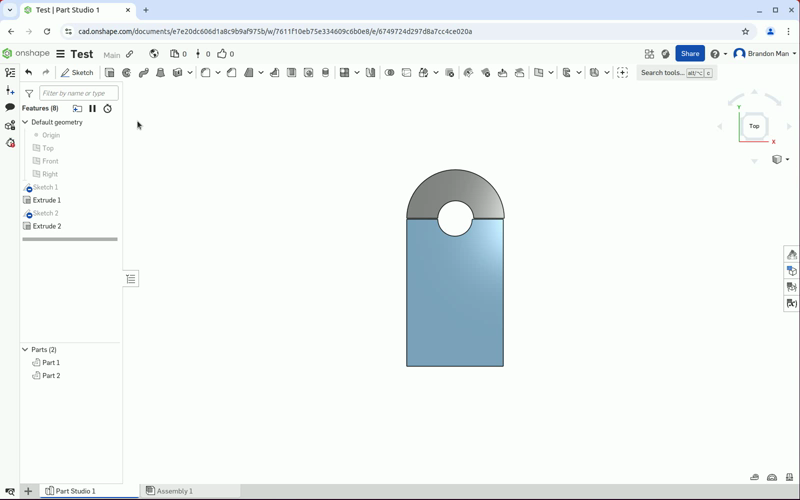
key(shift+h)
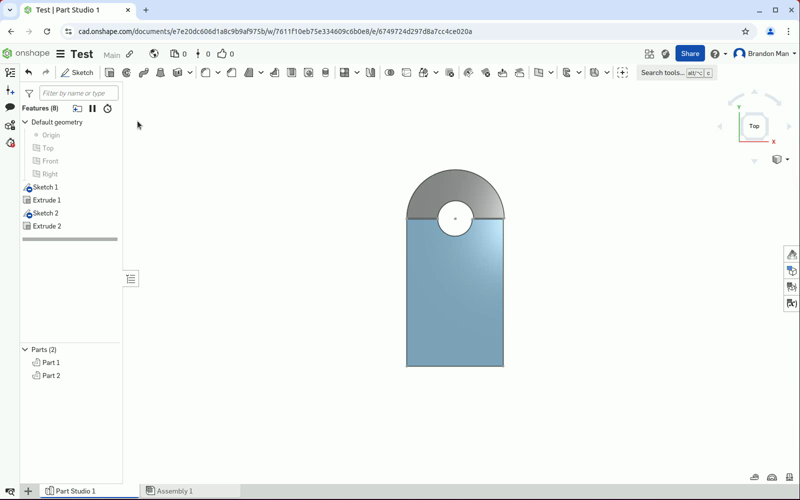
key(shift+7)
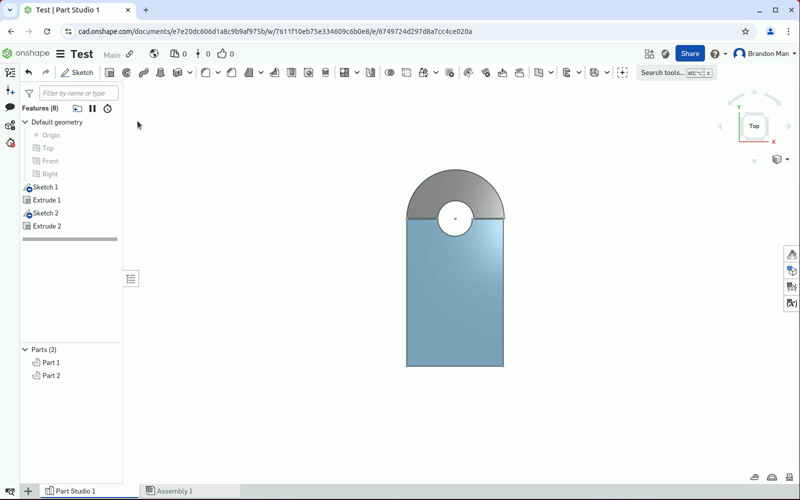
key(up, 3)
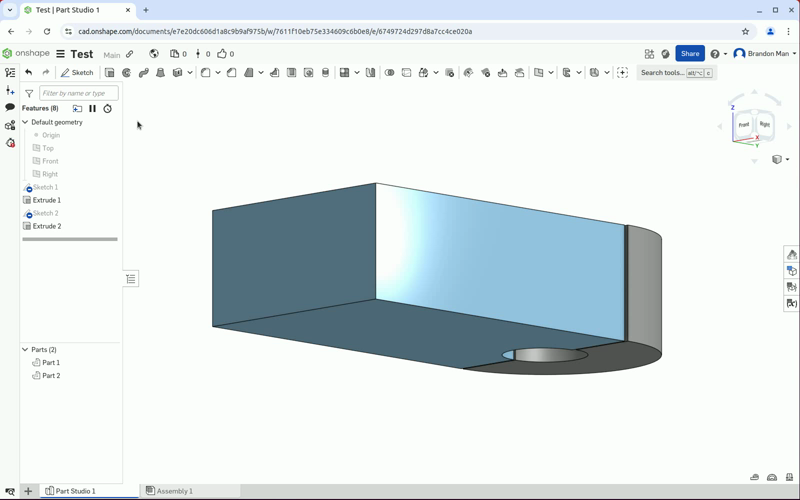
key(left, 3)
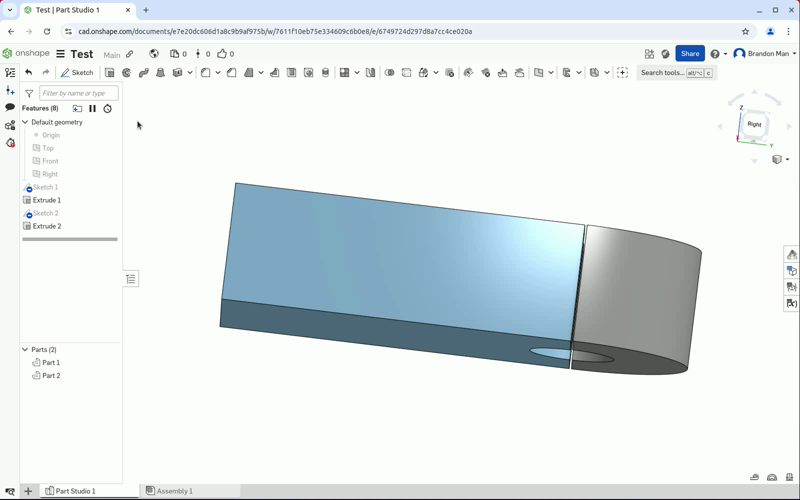
key(right, 3)
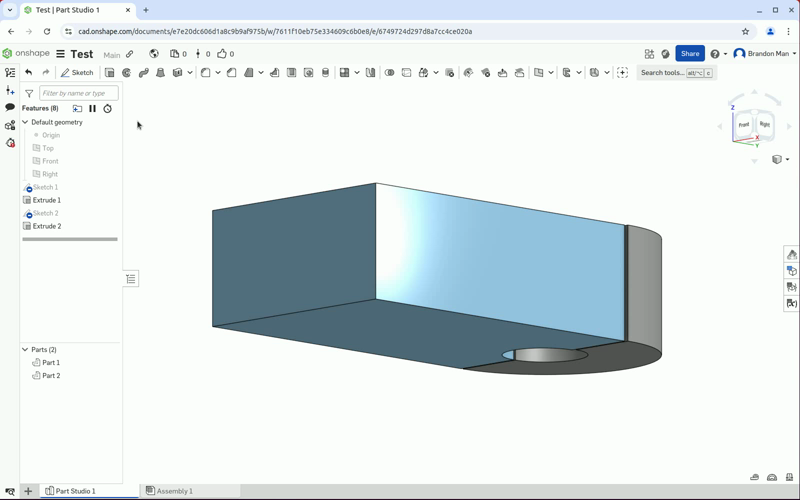
key(down, 3)
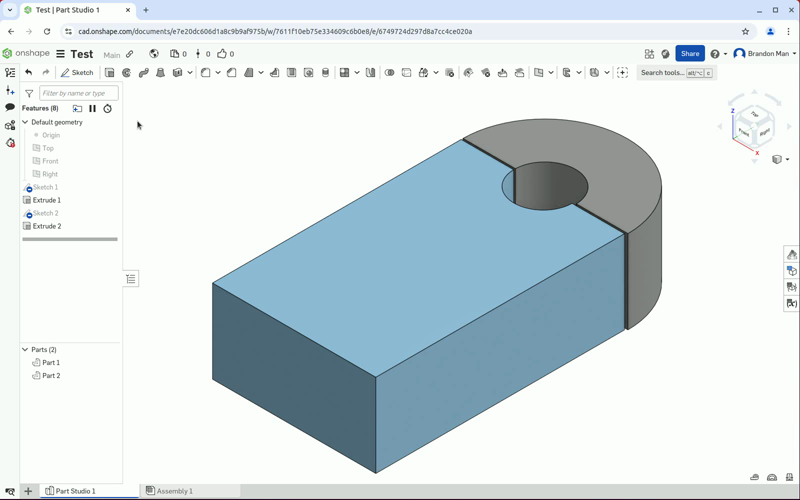
mouse_move(73, 189)
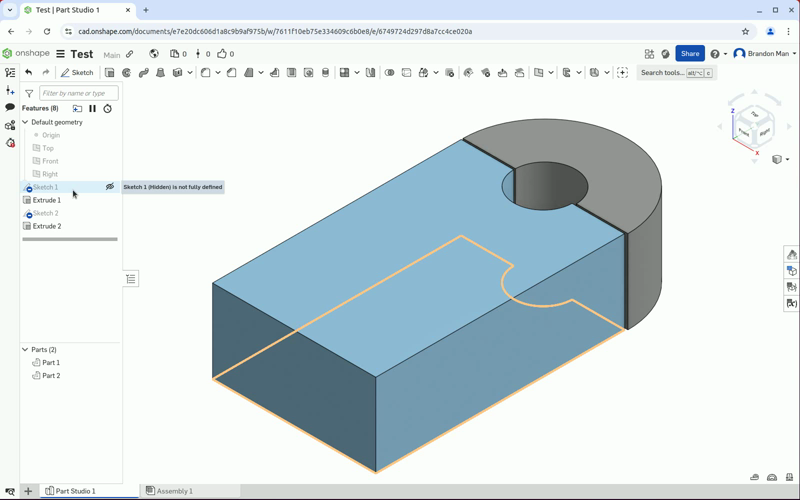
click(73, 189)